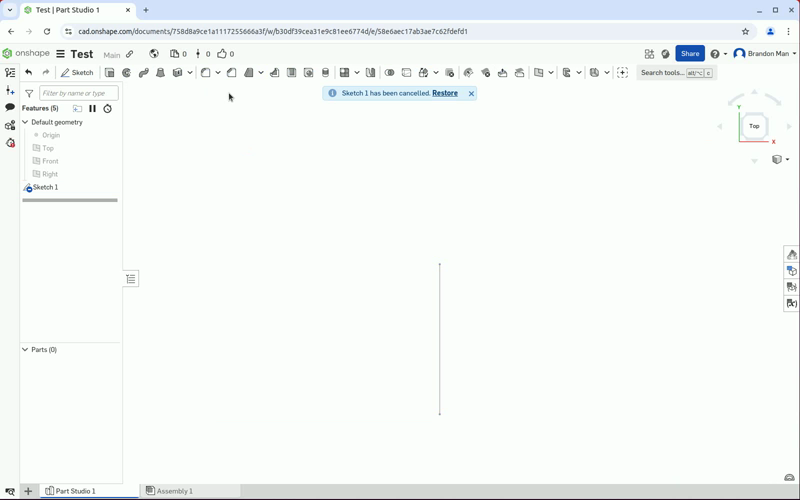
key(shift+h)
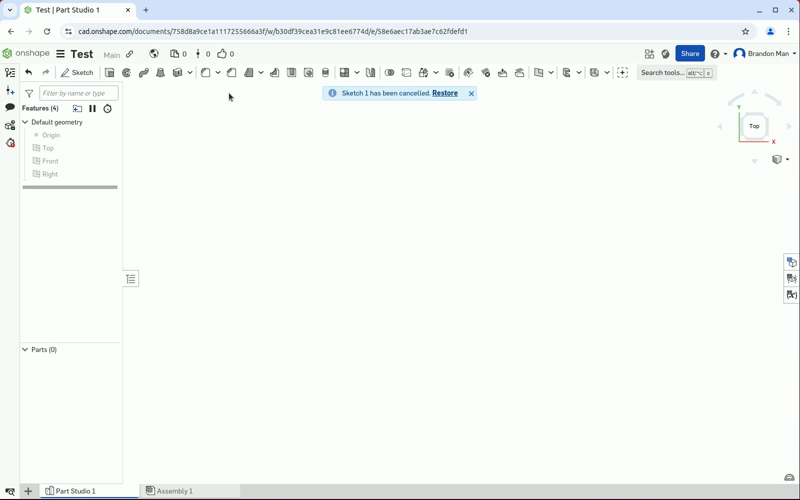
mouse_move(73, 352)
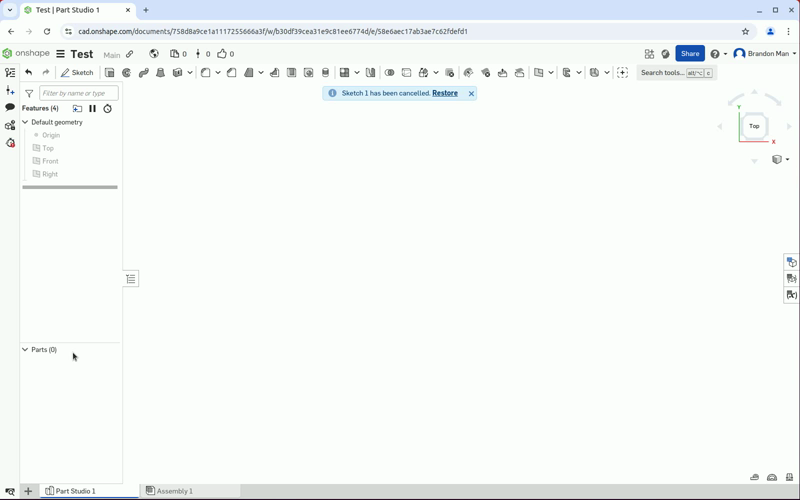
key(y)
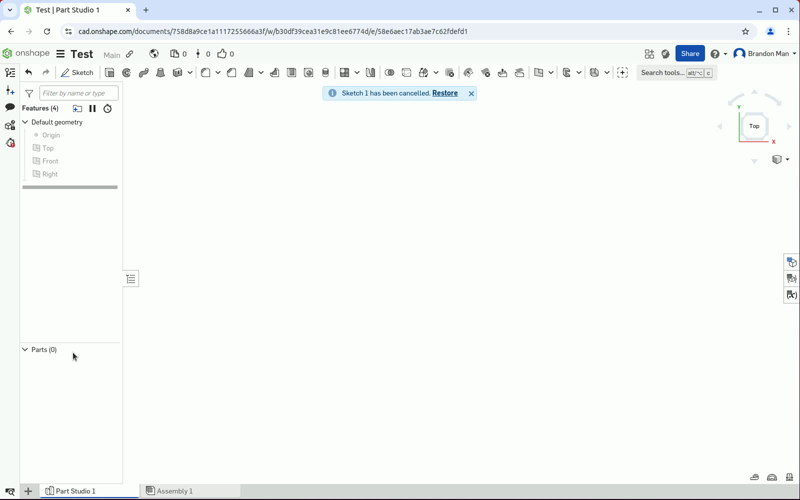
key(shift+p)
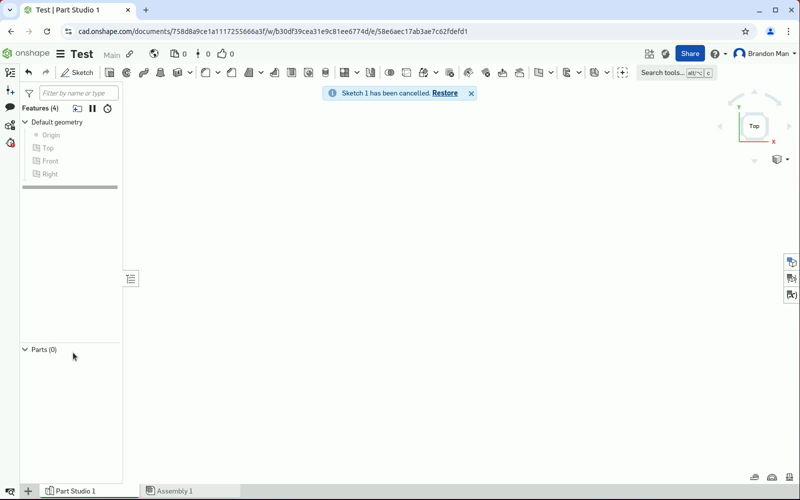
key(space)
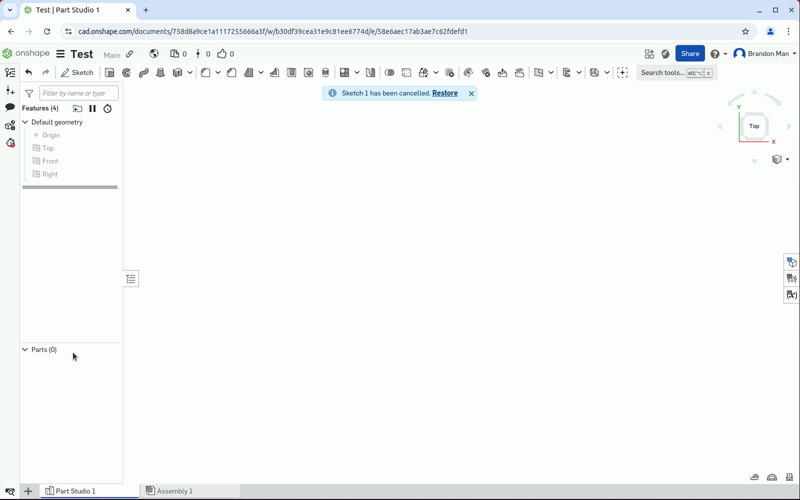
key_down(shift)
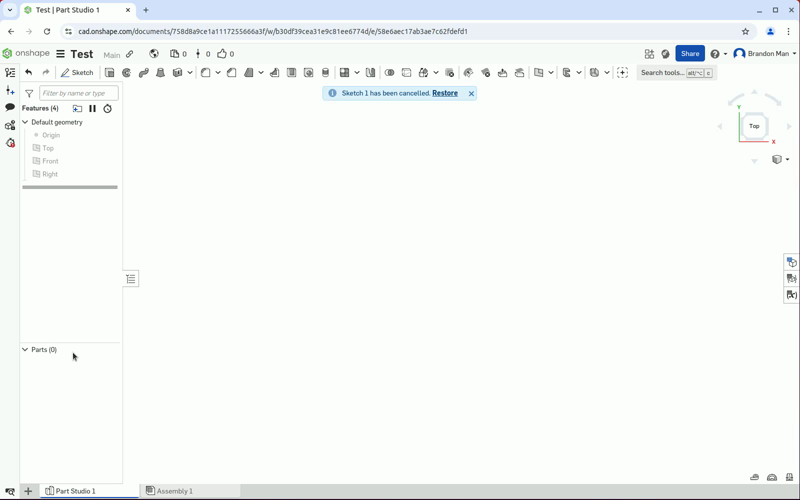
key(up)
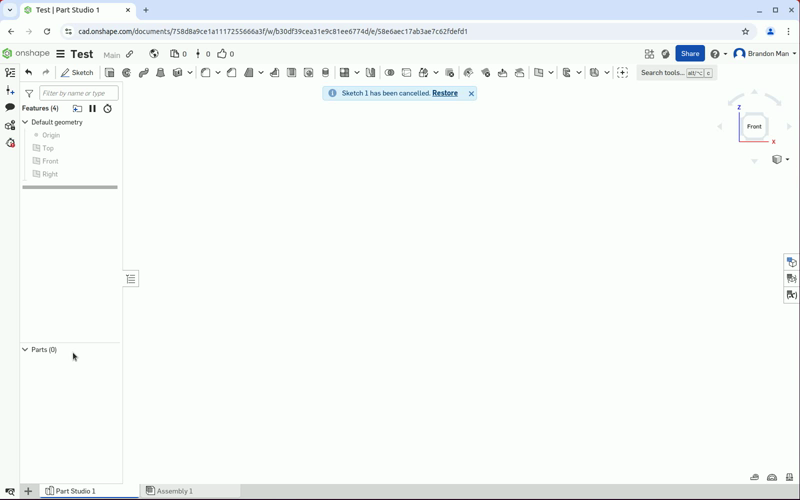
key_up(shift)
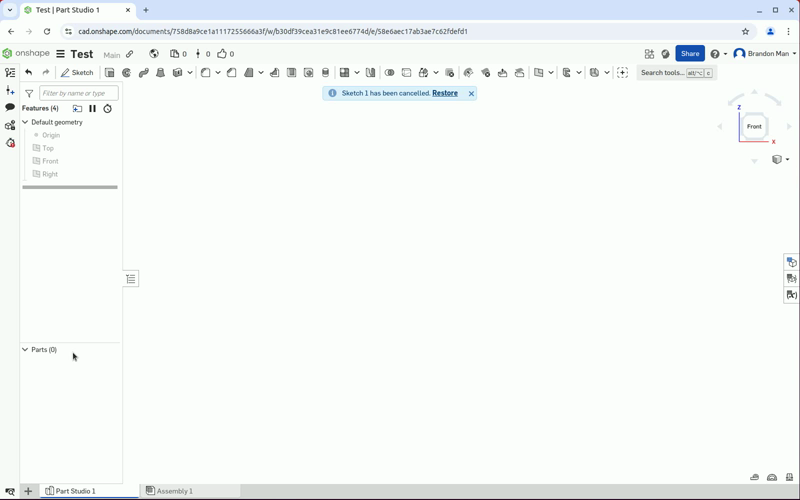
mouse_move(73, 352)
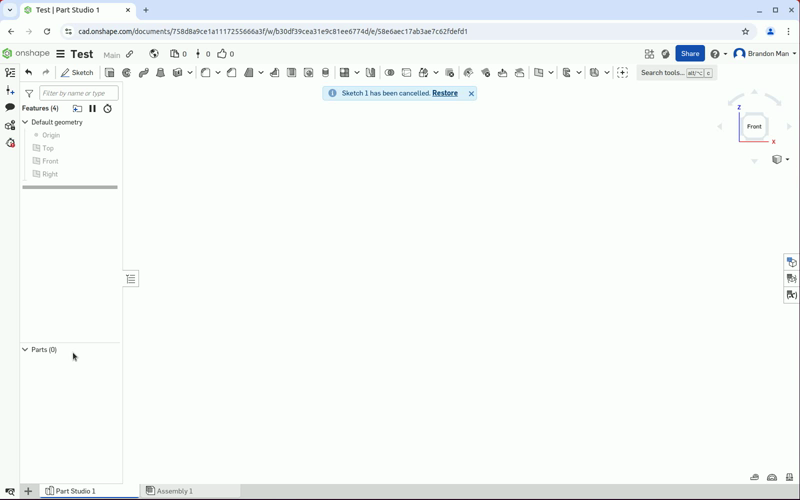
key(shift+y)
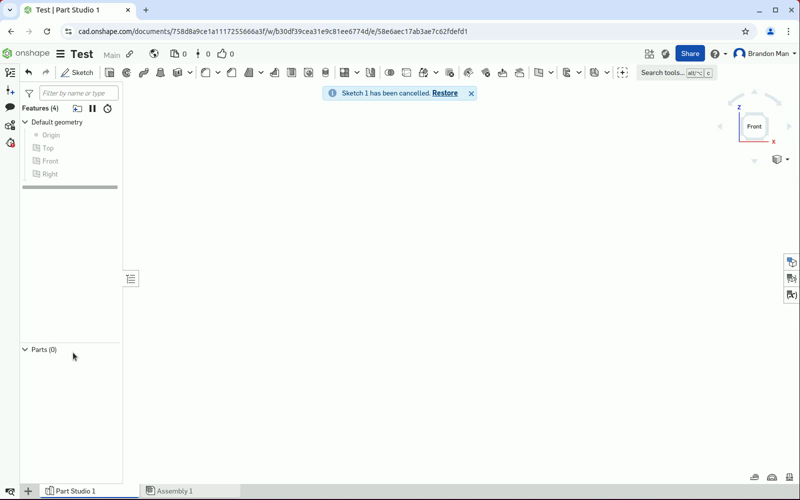
key(shift+s)
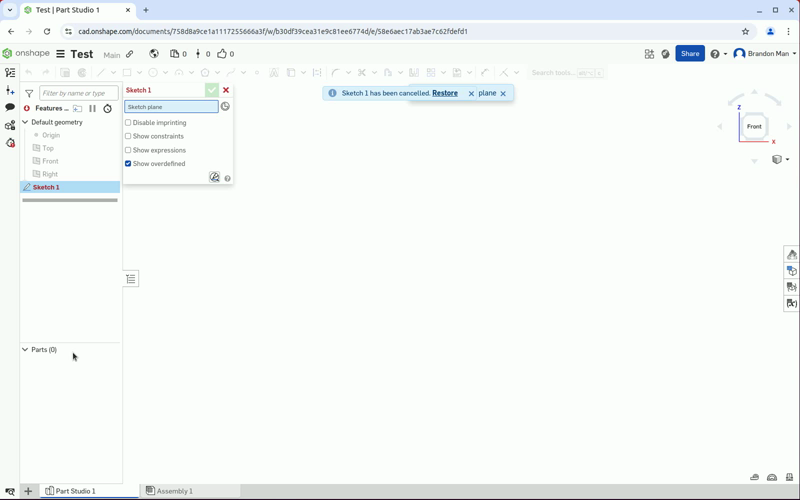
mouse_move(73, 163)
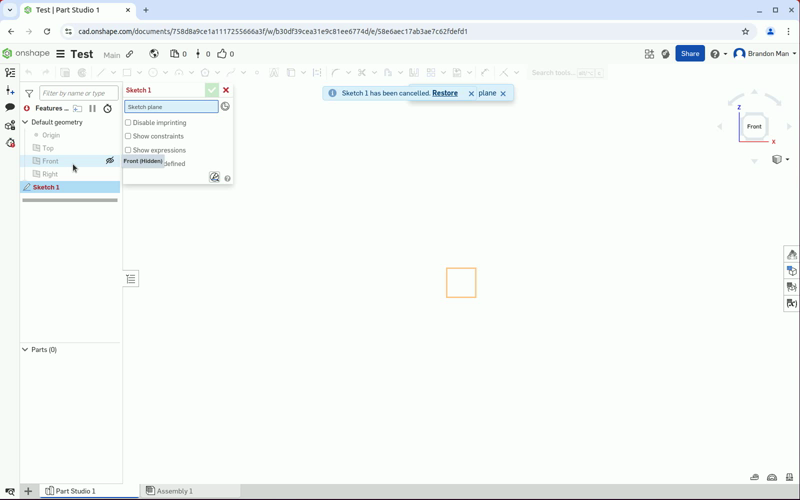
click(73, 163)
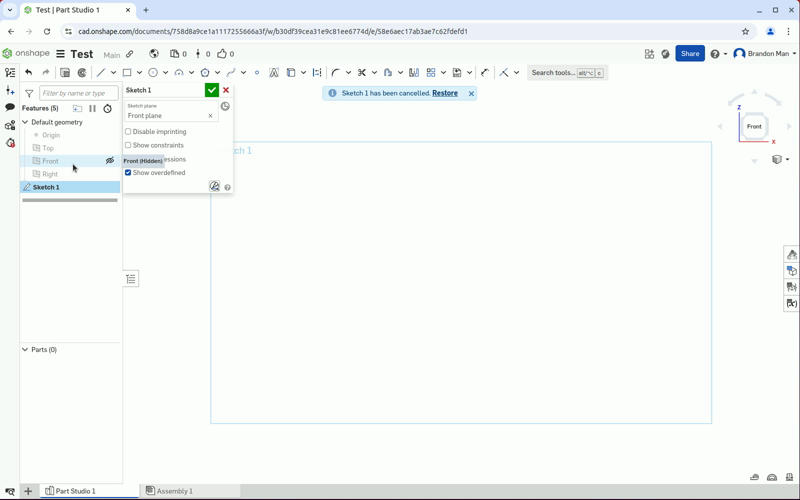
mouse_move(73, 352)
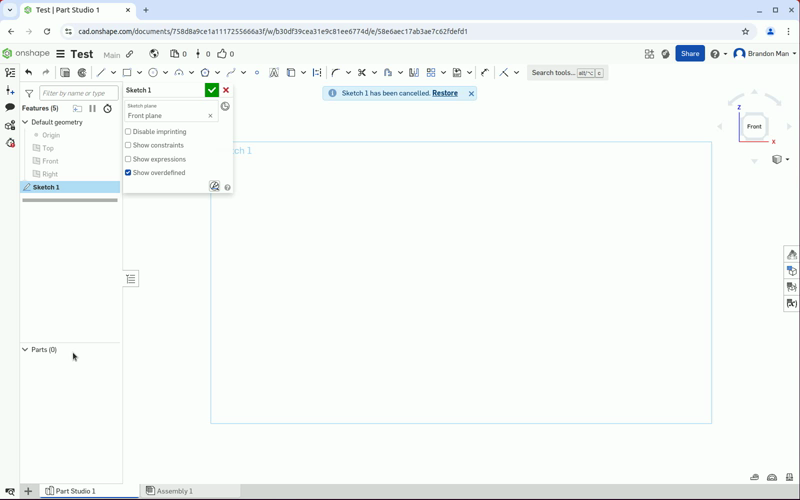
key(y)
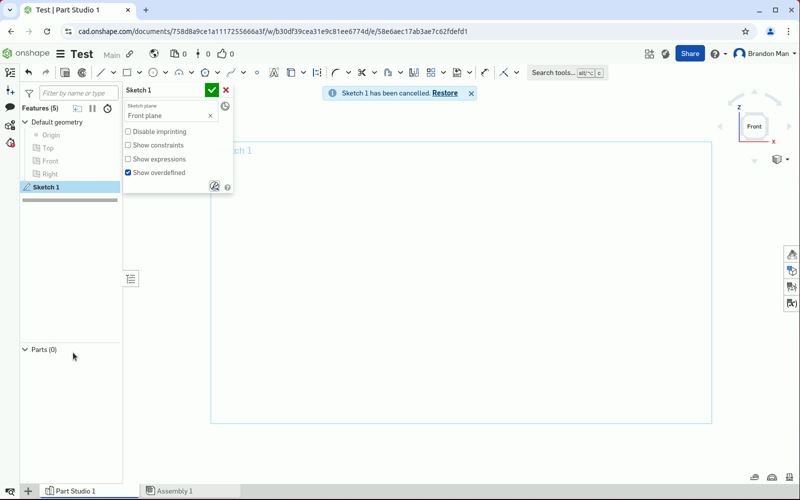
key(c)
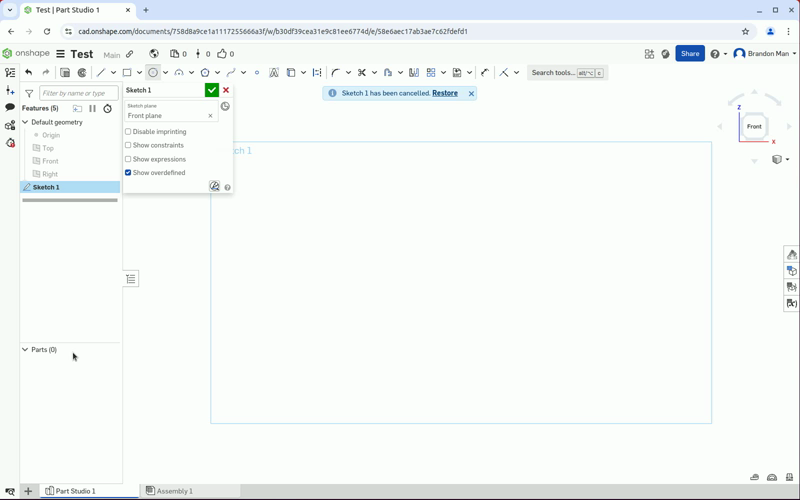
key_down(shift)
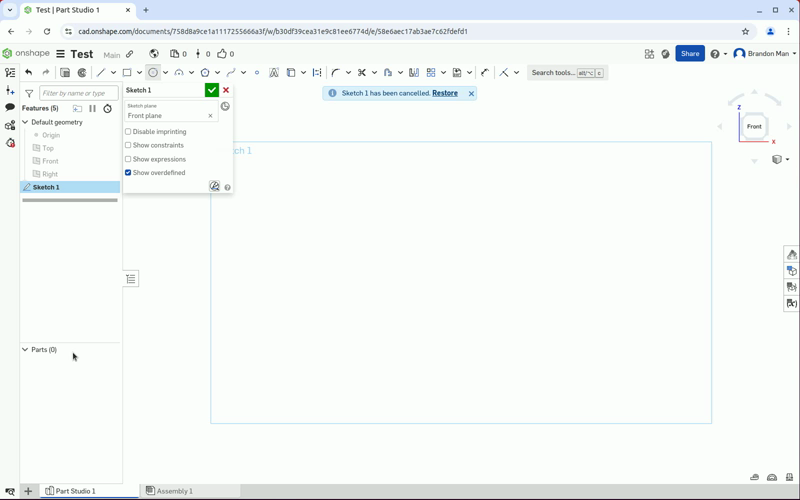
mouse_move(461, 282)
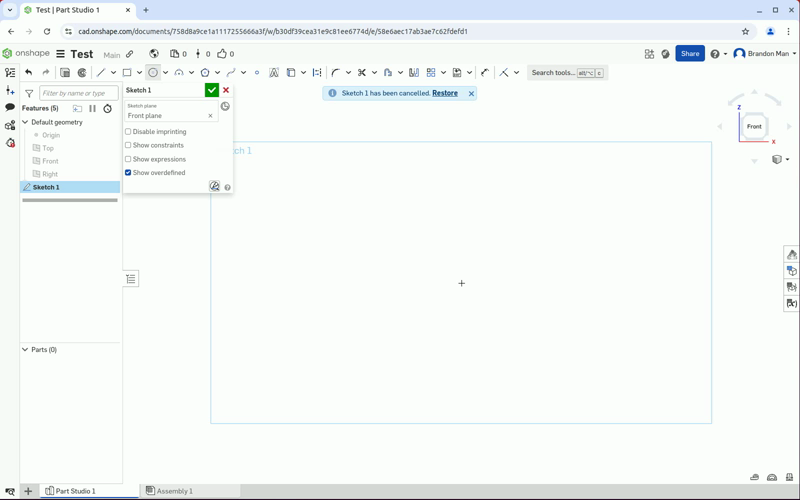
click(461, 282)
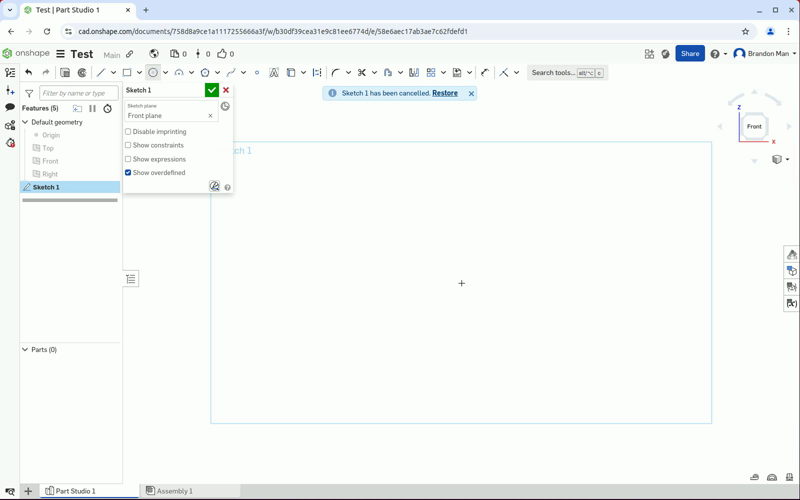
key_up(shift)
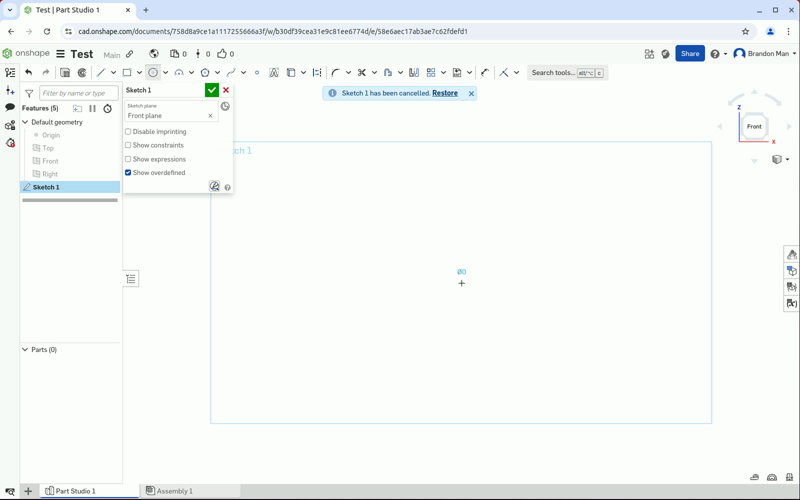
mouse_move(510, 282)
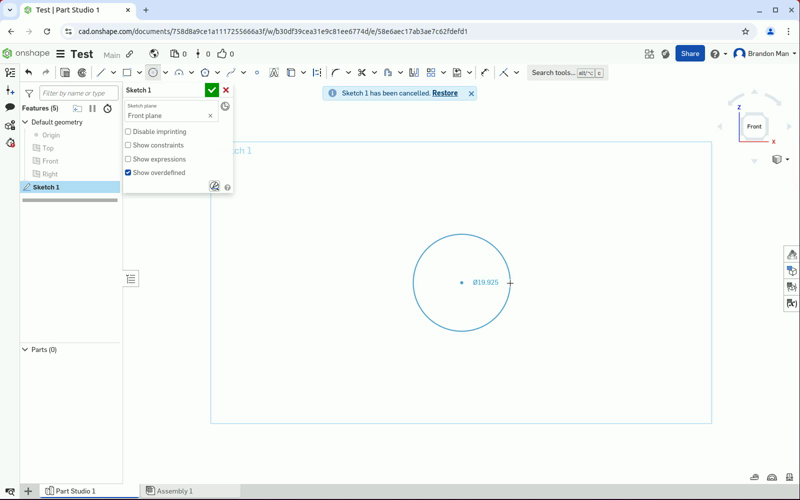
click(510, 282)
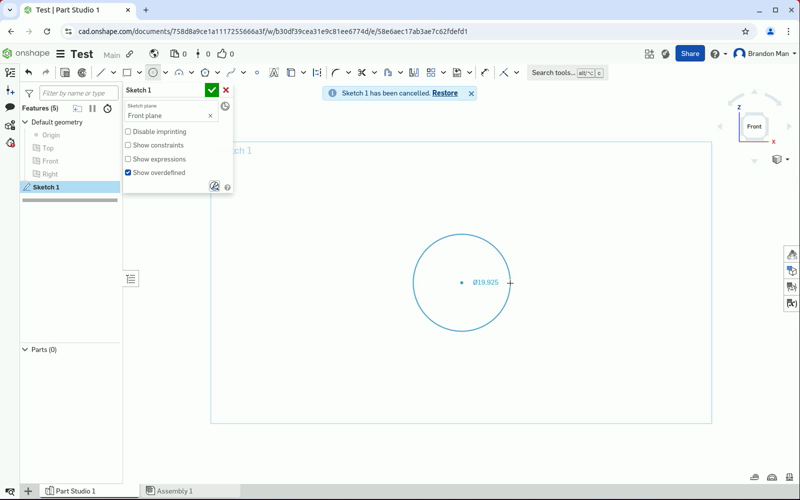
key(esc)
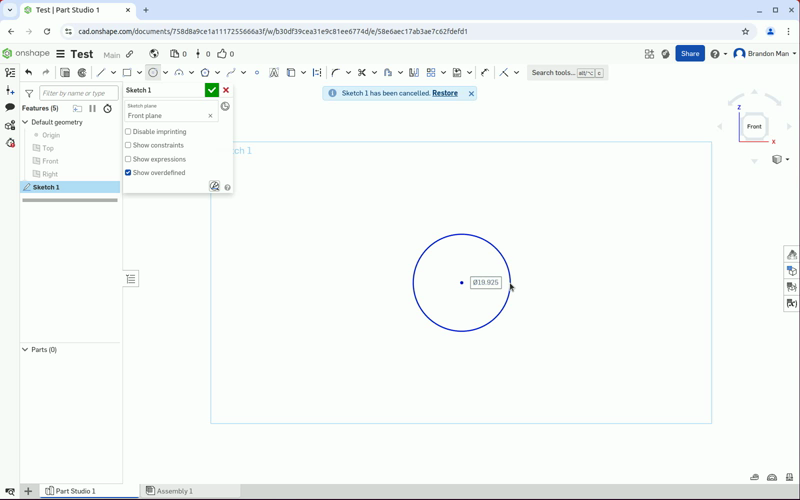
mouse_move(458, 246)
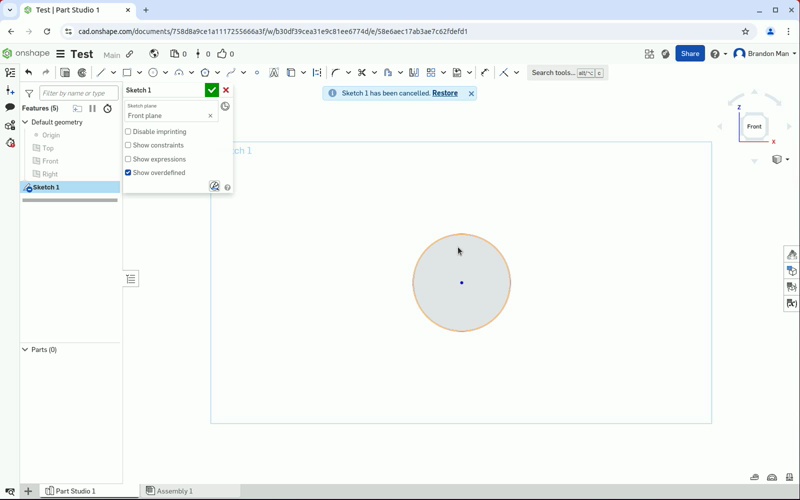
click(458, 246)
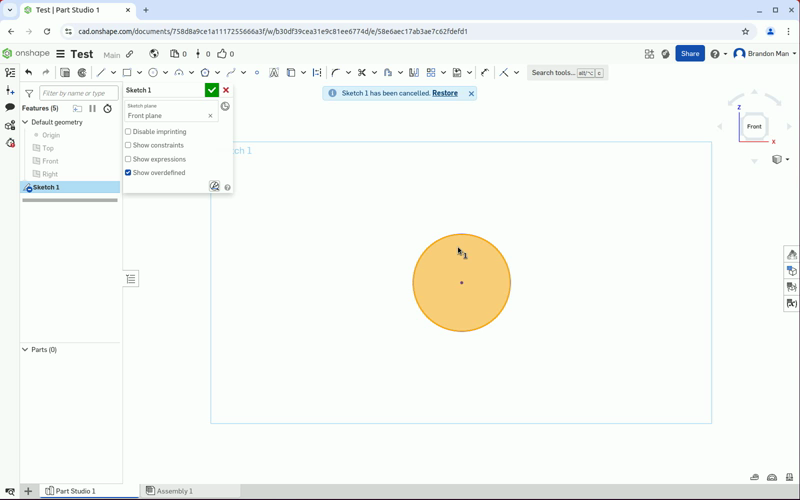
mouse_move(73, 352)
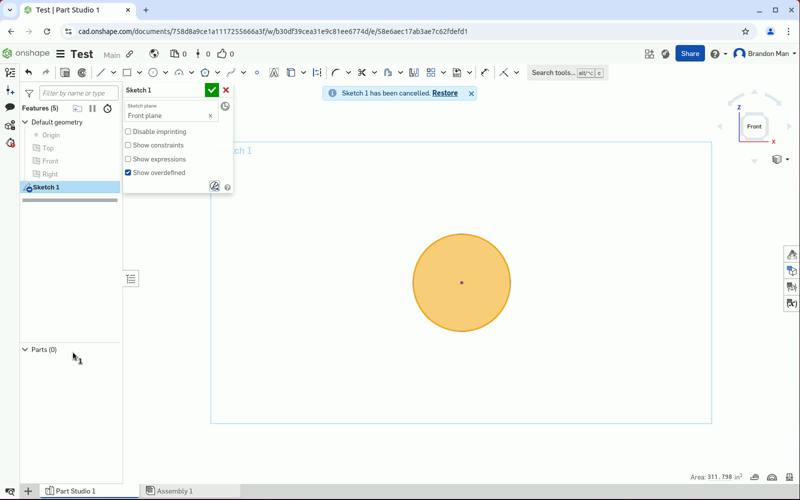
key(shift+y)
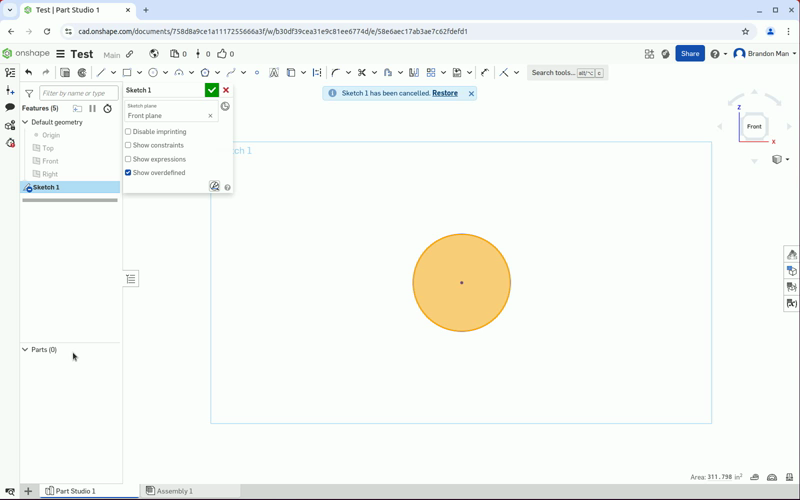
key(shift+e)
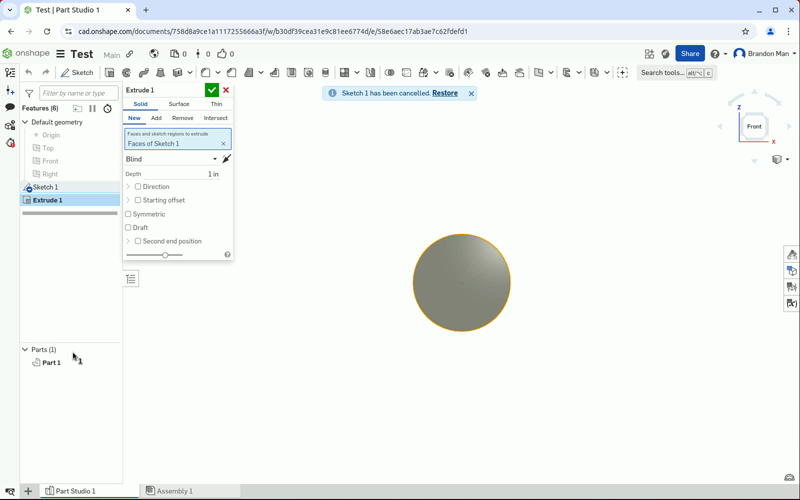
mouse_move(143, 106)
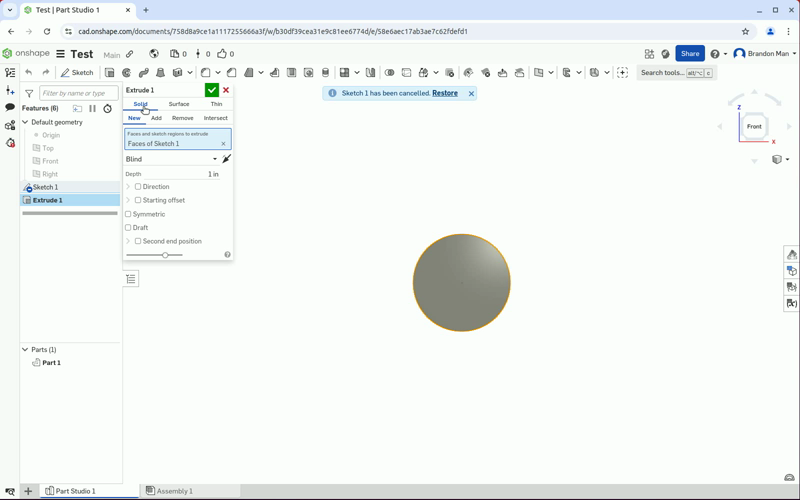
click(143, 106)
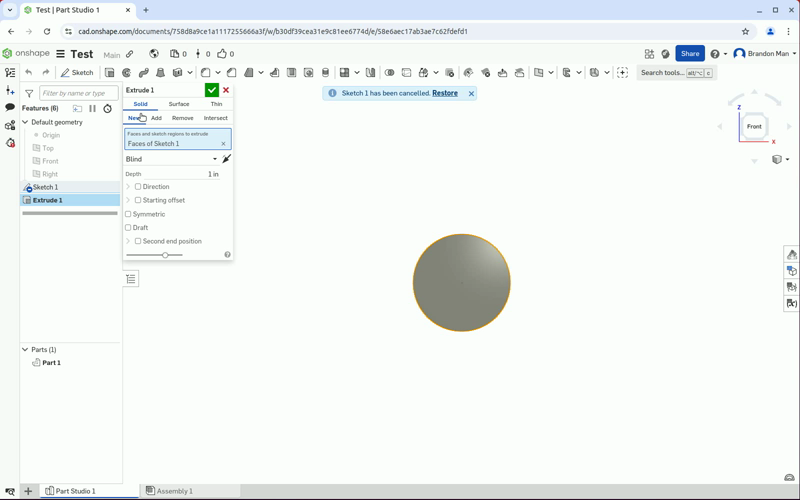
mouse_move(137, 120)
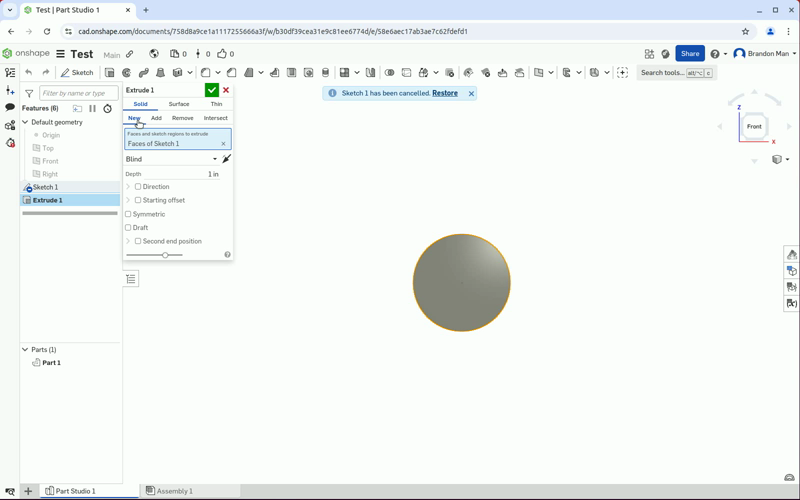
click(137, 120)
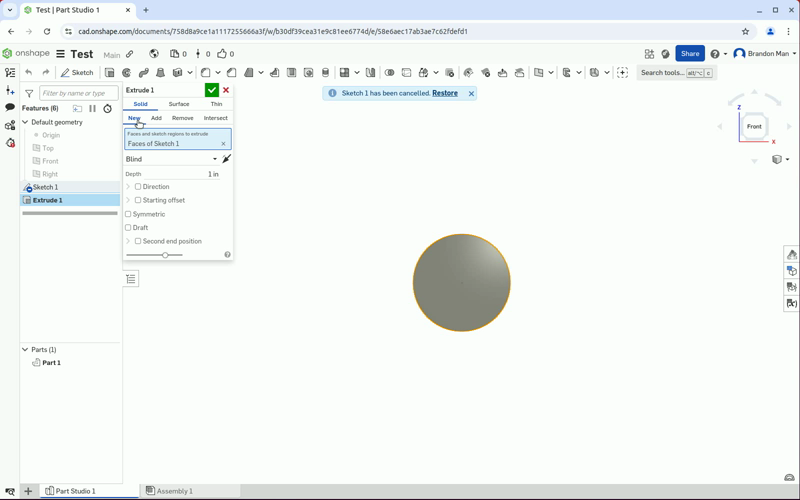
key(tab, 4)
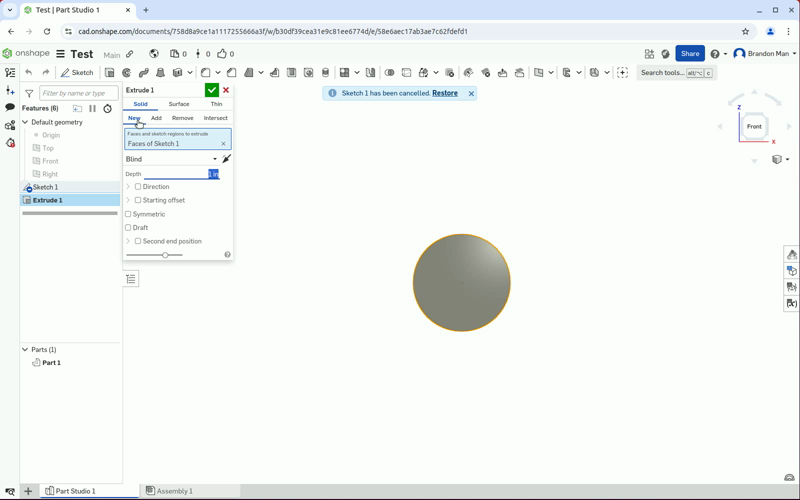
text(23.108)
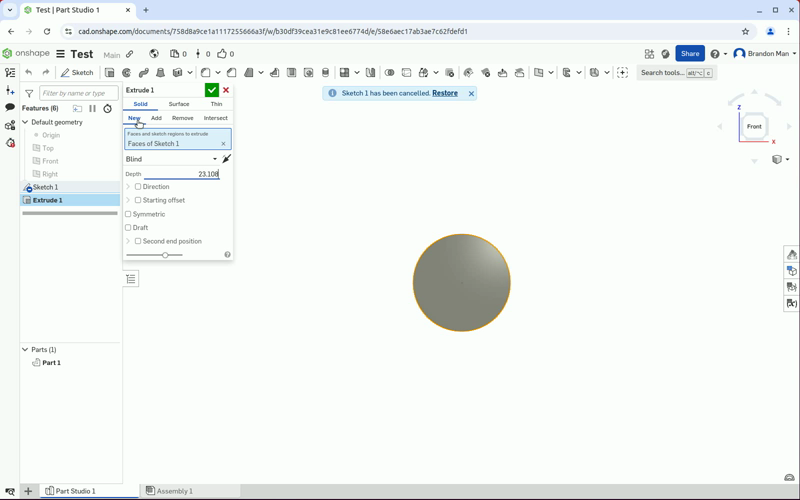
key(enter)
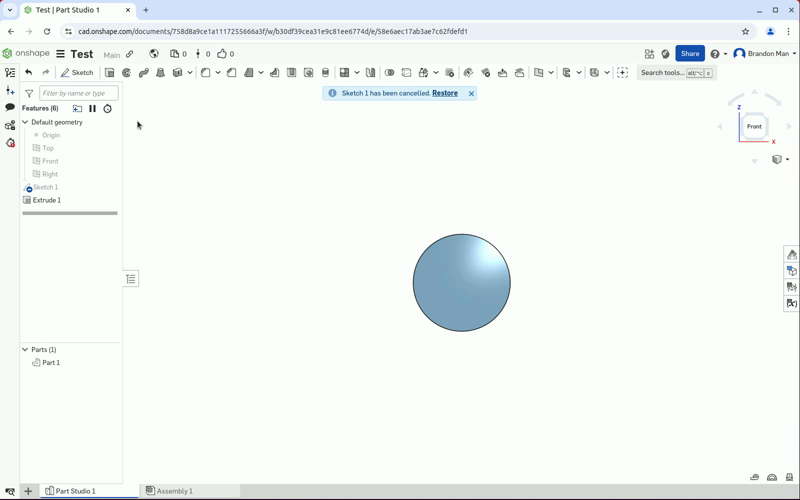
key(shift+h)
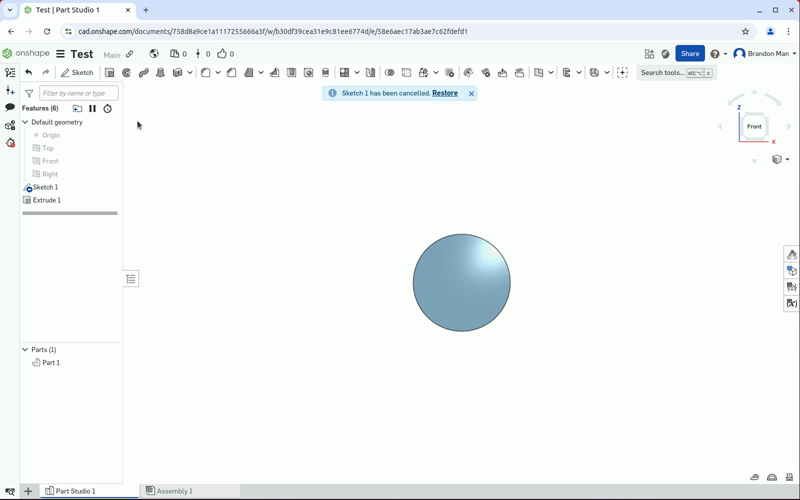
key(shift+h)
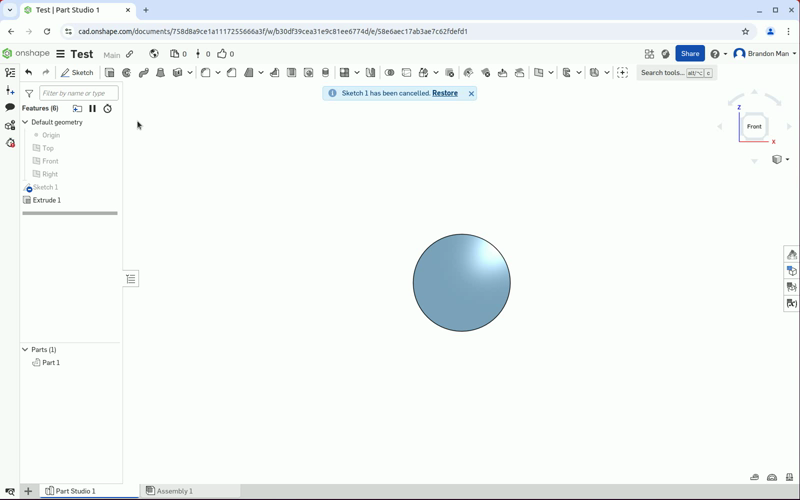
mouse_move(73, 189)
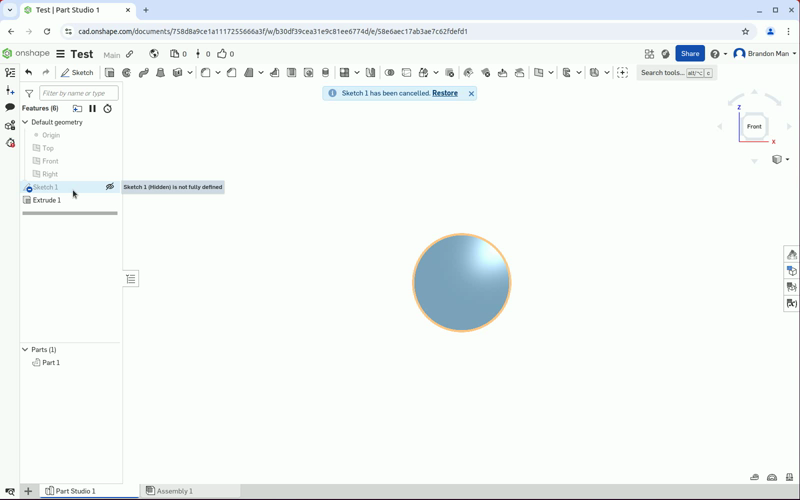
click(73, 189)
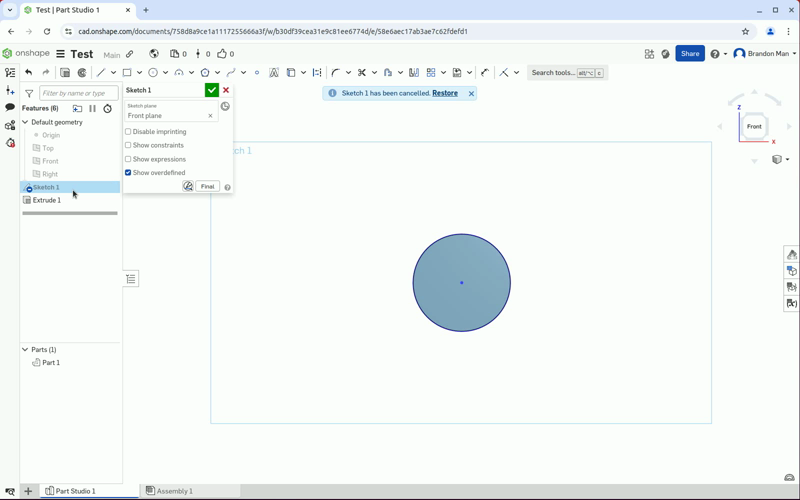
mouse_move(229, 92)
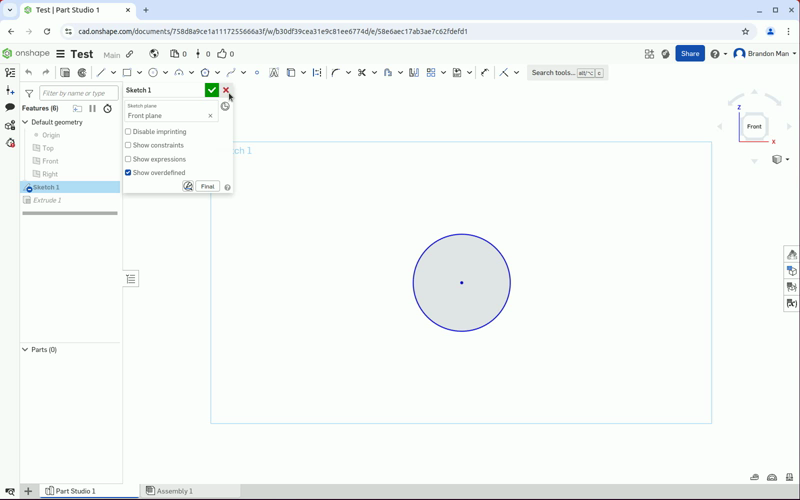
click(229, 92)
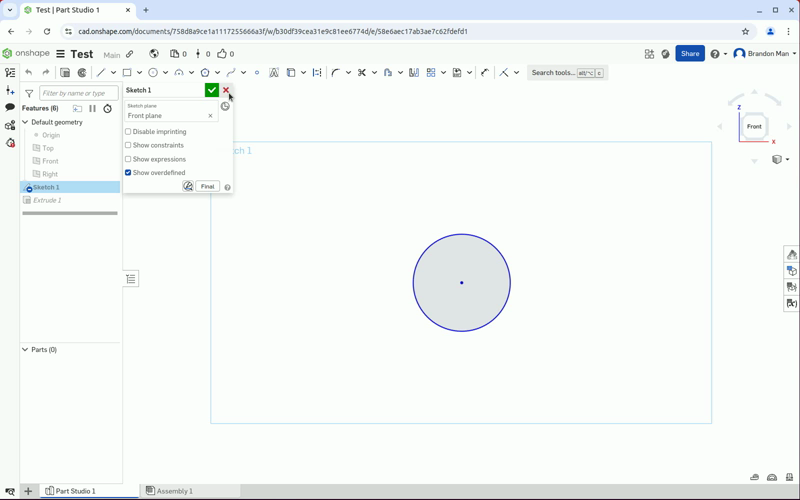
key(shift+s)
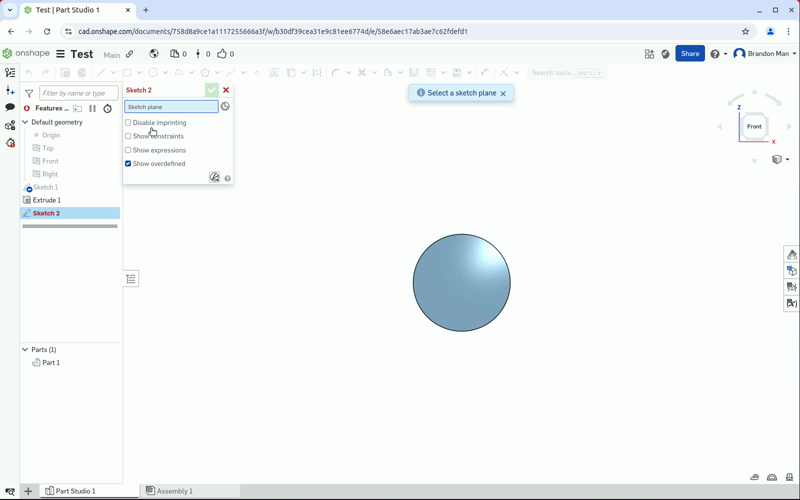
mouse_move(73, 163)
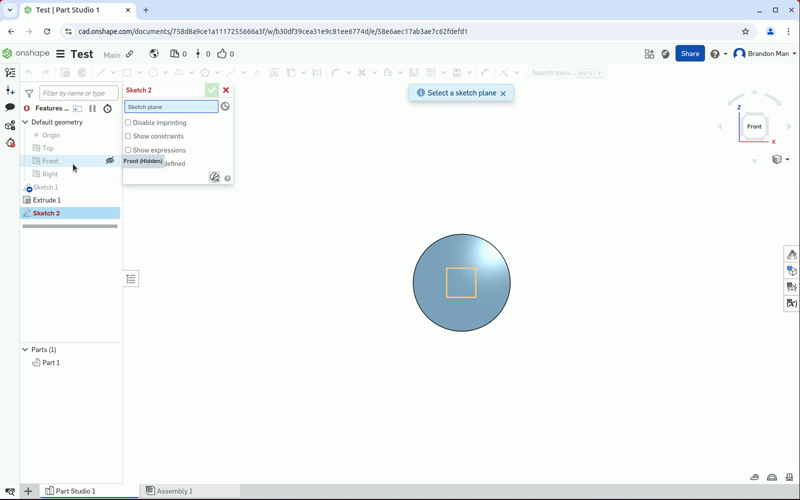
click(73, 163)
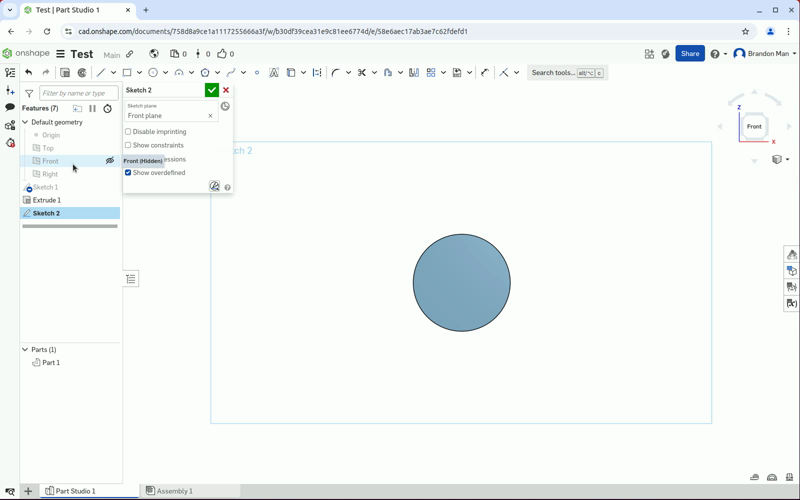
mouse_move(73, 352)
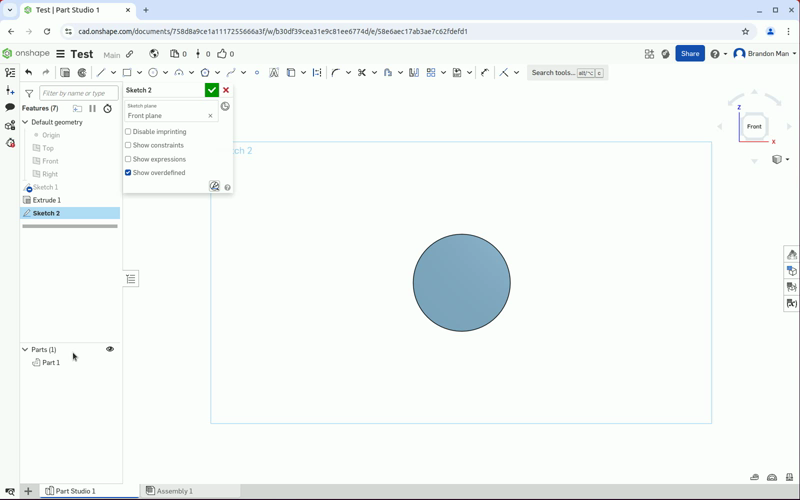
key(y)
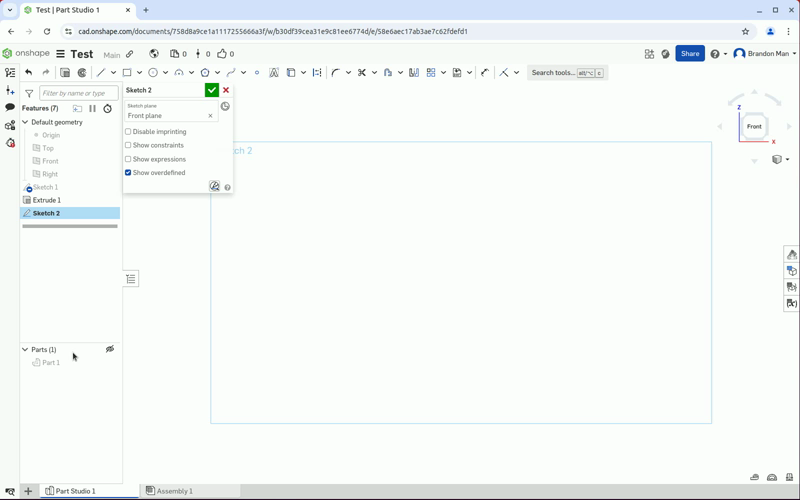
key(c)
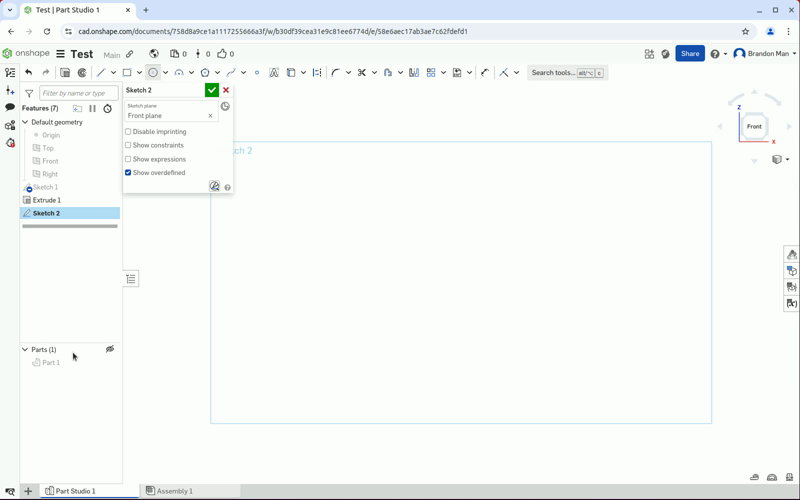
key_down(shift)
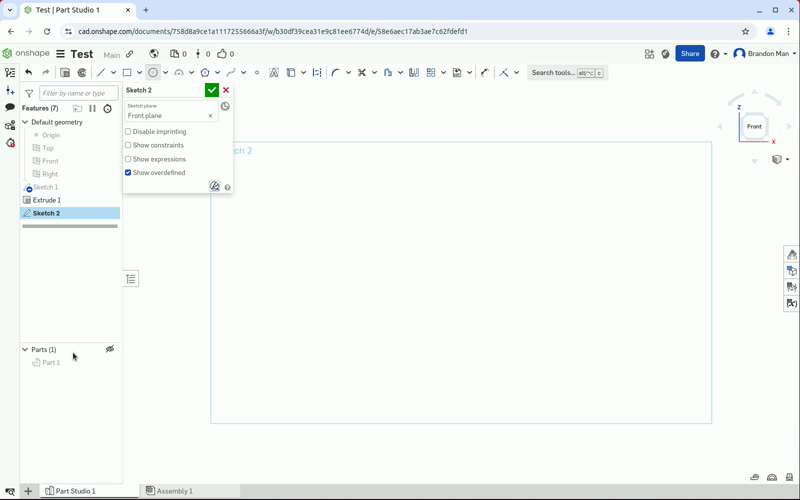
mouse_move(461, 282)
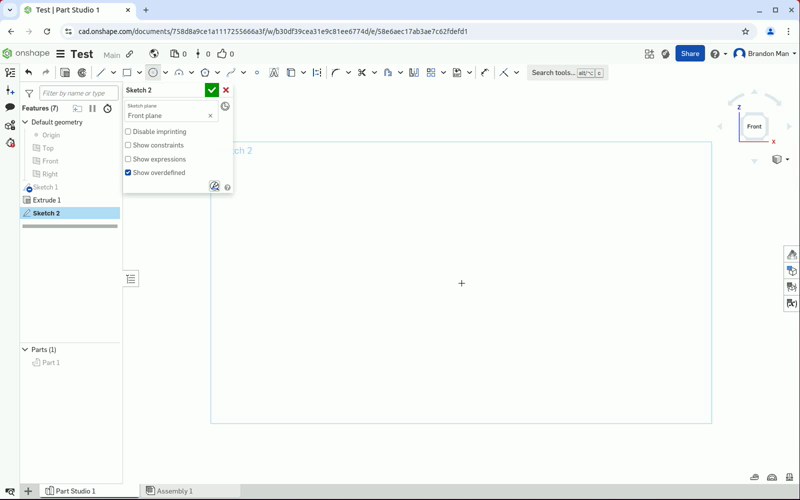
click(461, 282)
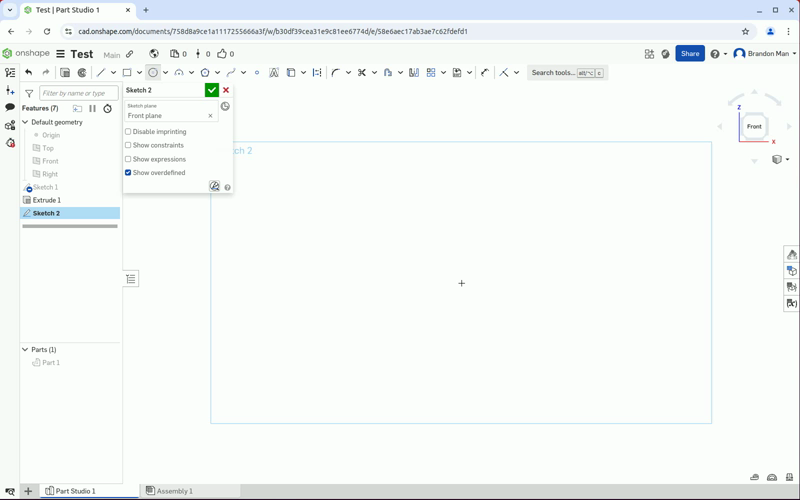
key_up(shift)
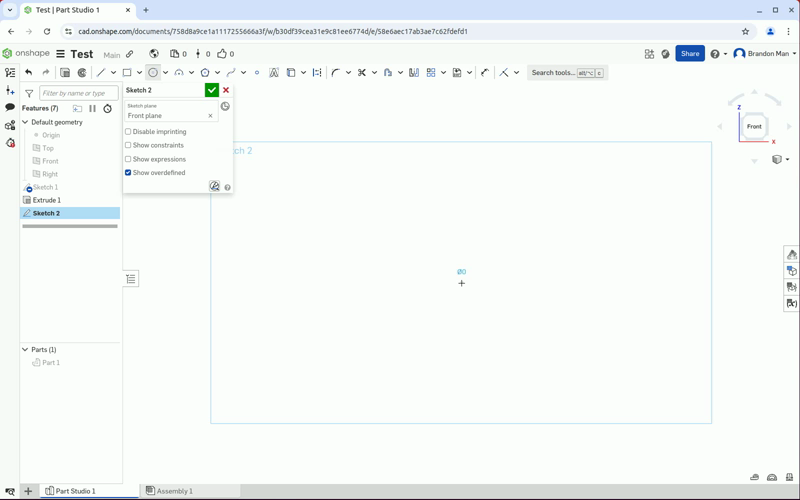
mouse_move(526, 282)
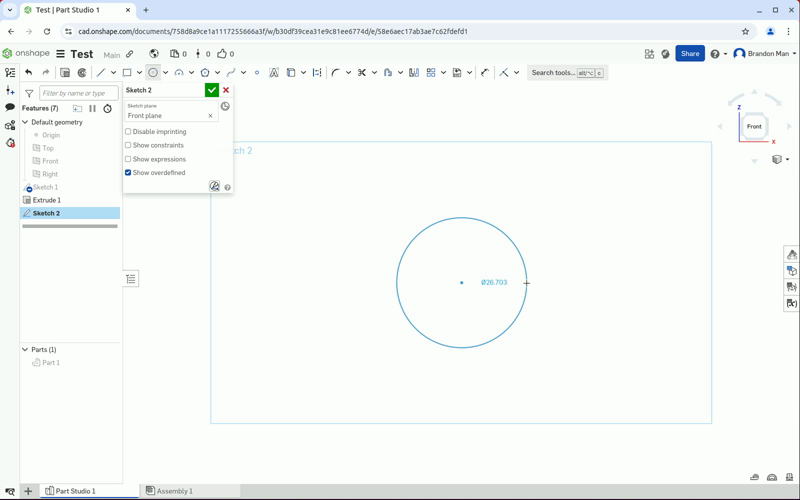
click(526, 282)
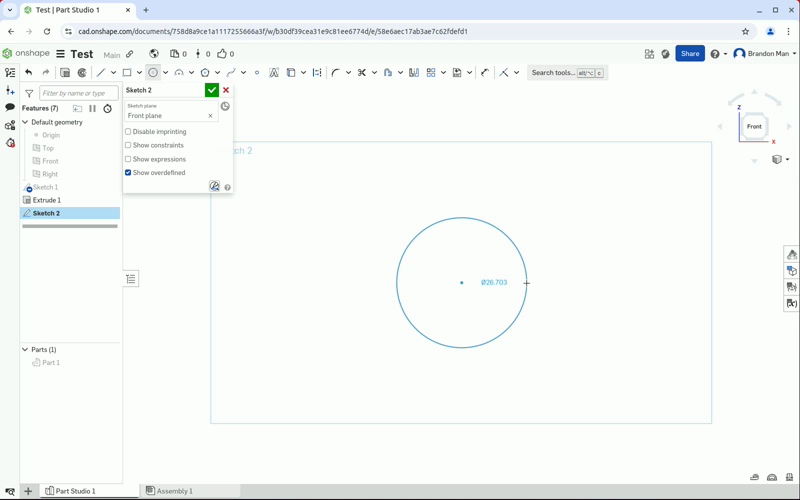
key(esc)
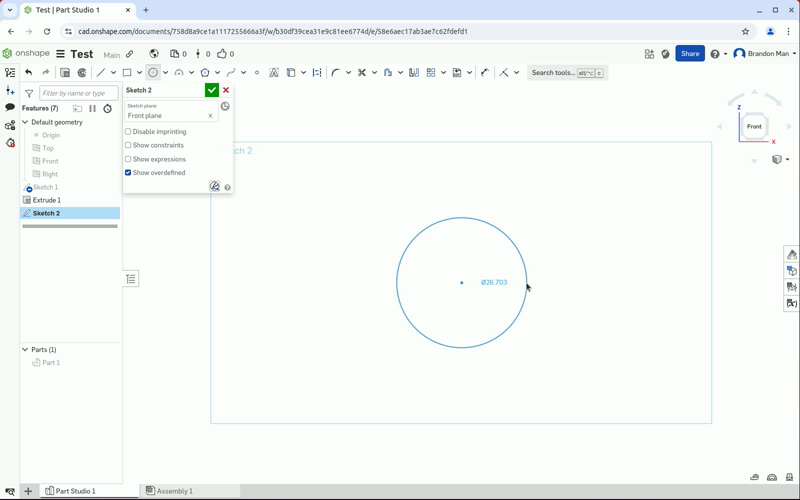
key(c)
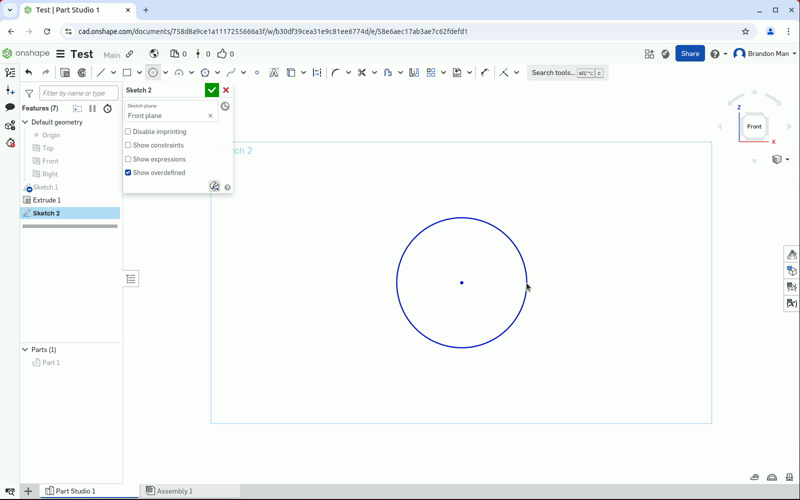
key_down(shift)
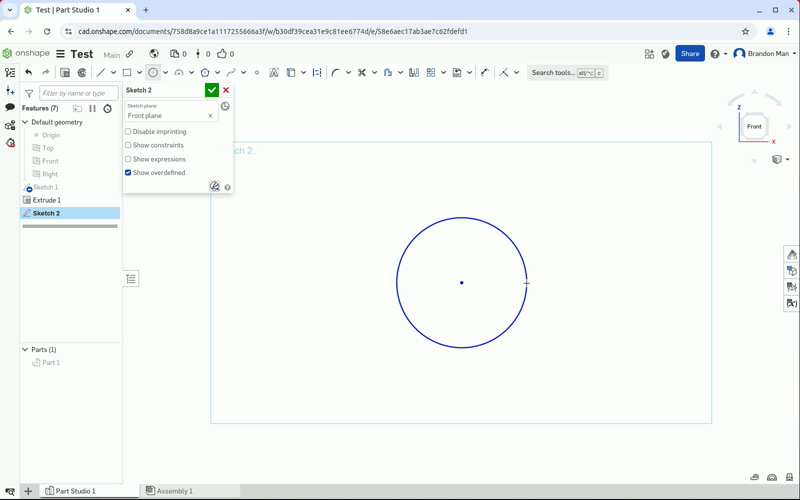
mouse_move(461, 282)
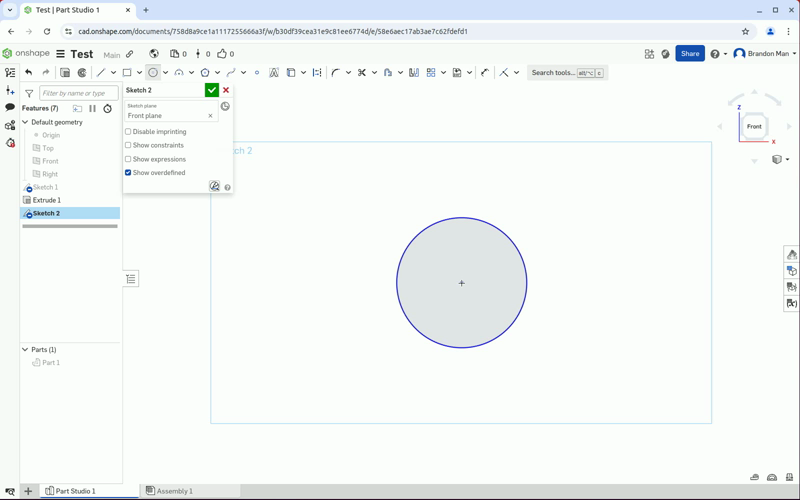
click(461, 282)
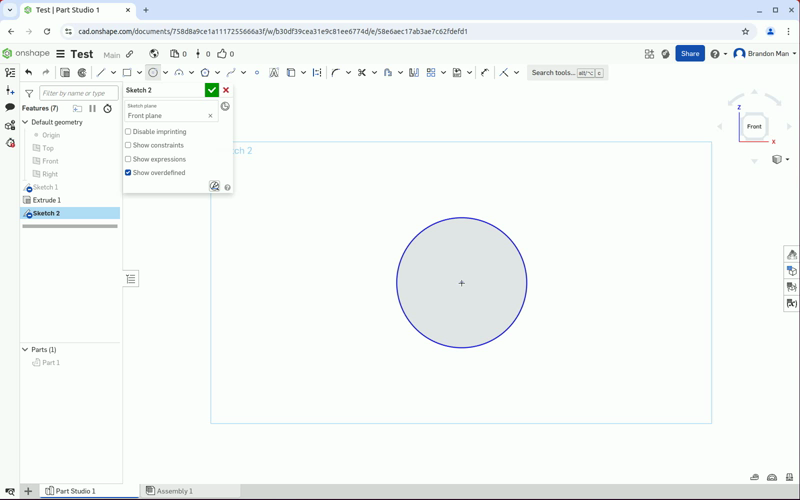
key_up(shift)
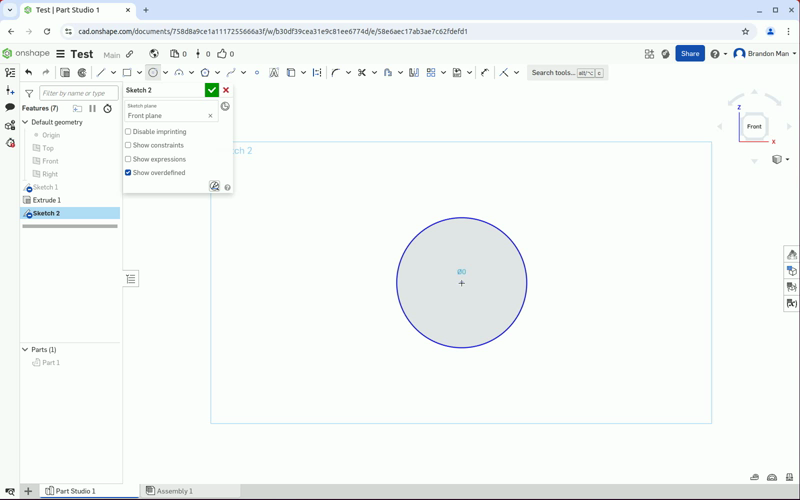
mouse_move(510, 282)
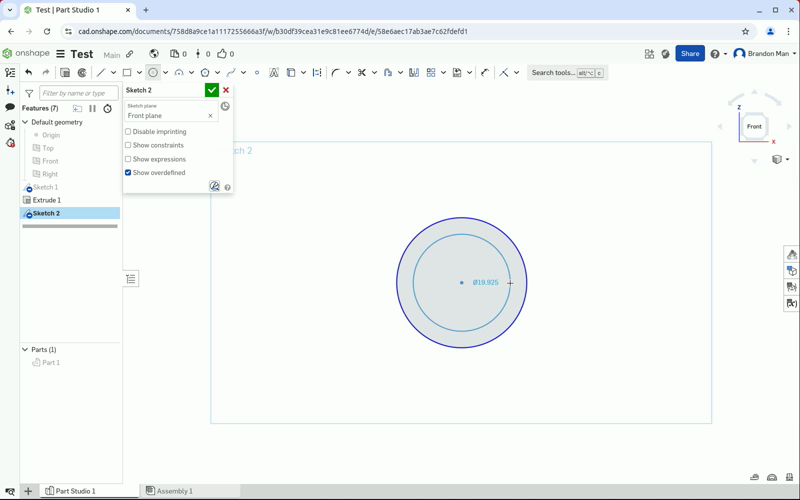
click(510, 282)
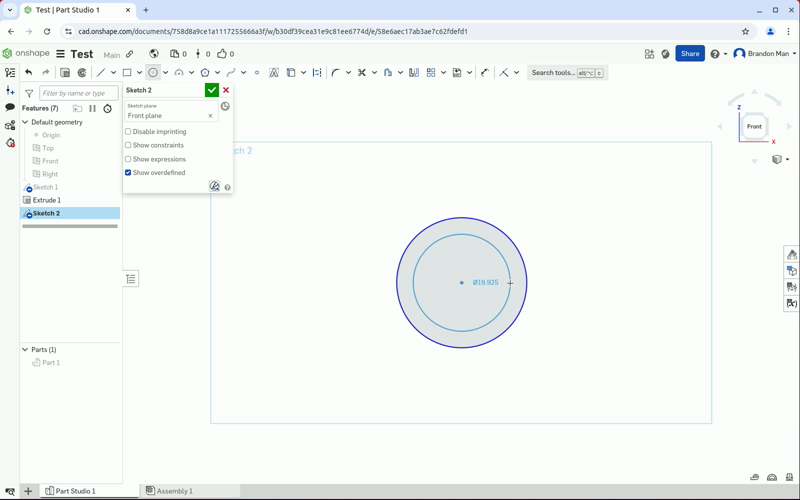
key(esc)
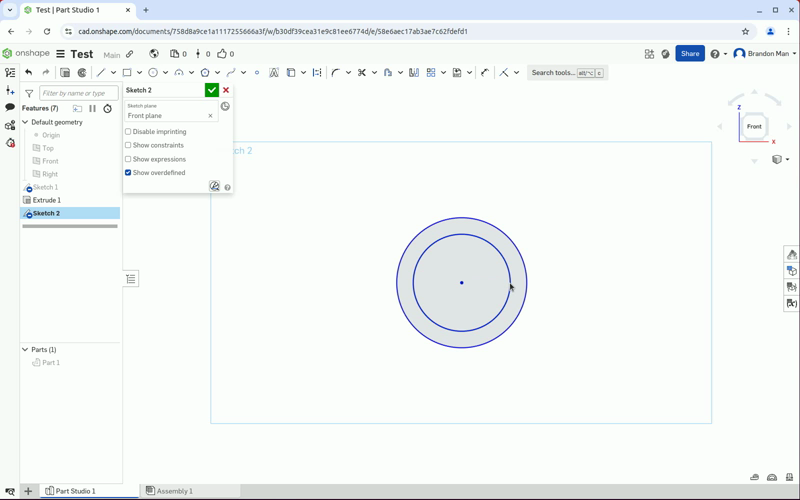
mouse_move(479, 336)
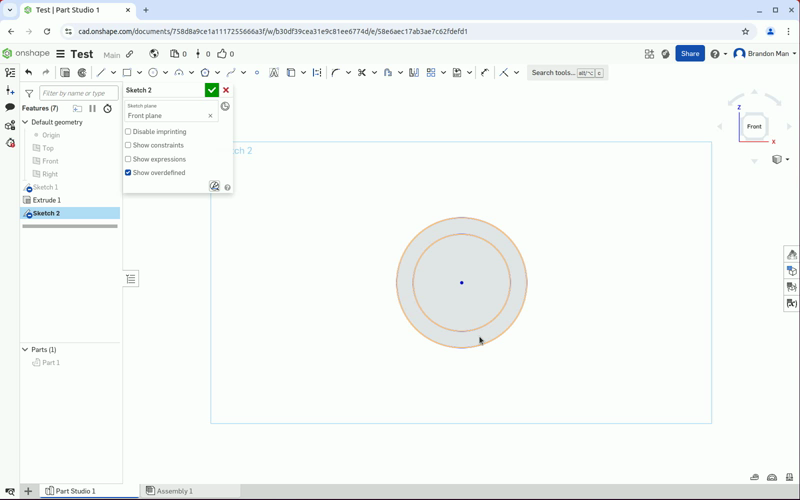
click(479, 336)
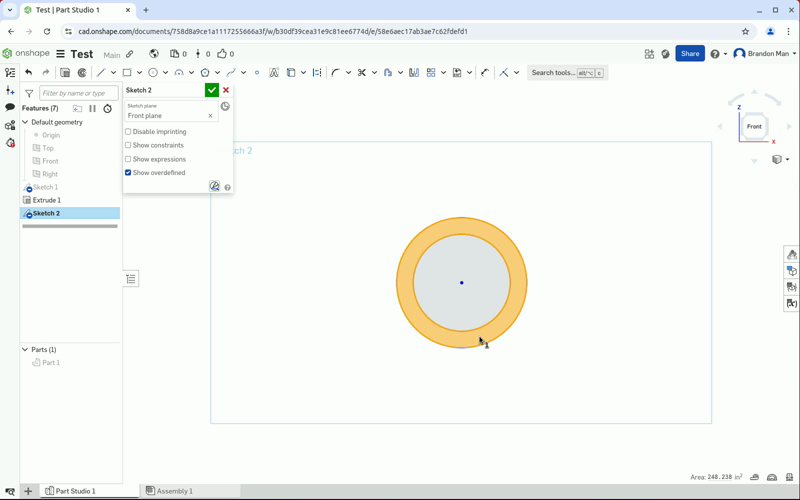
mouse_move(73, 352)
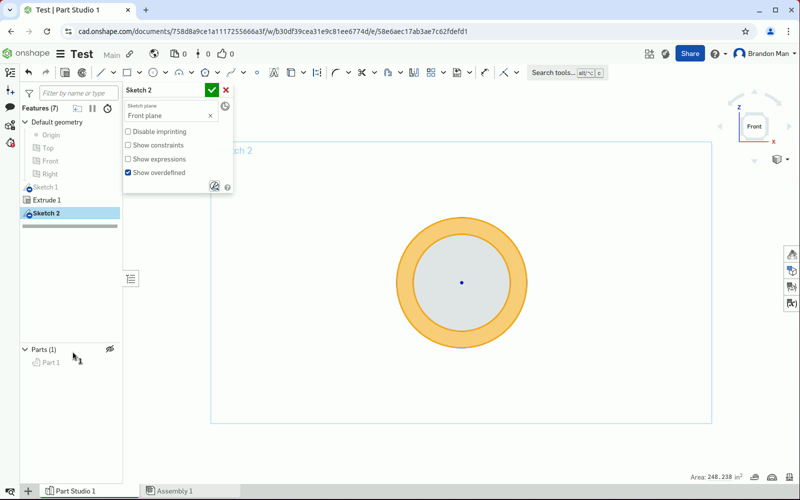
key(shift+y)
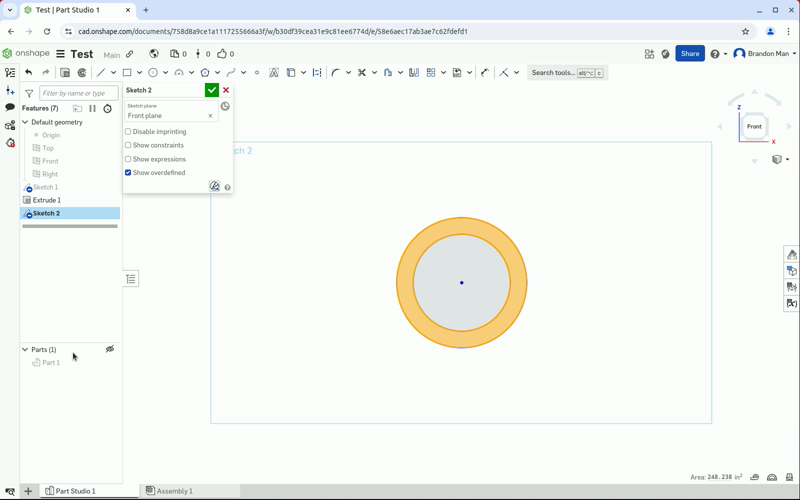
key(shift+e)
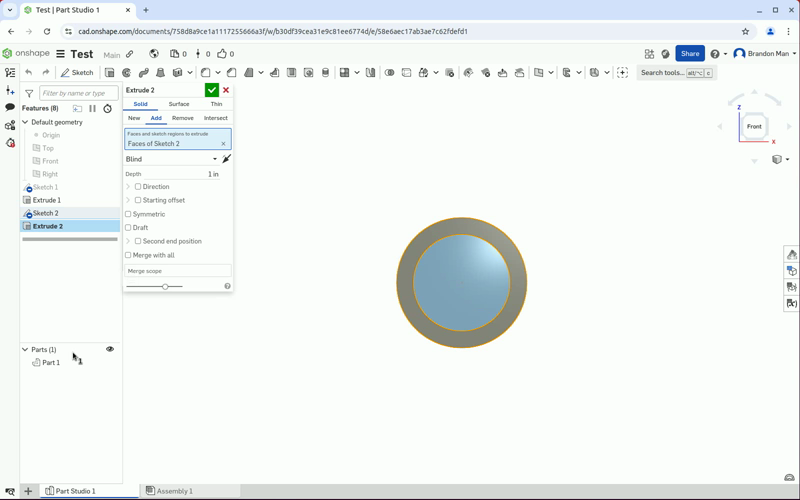
mouse_move(143, 106)
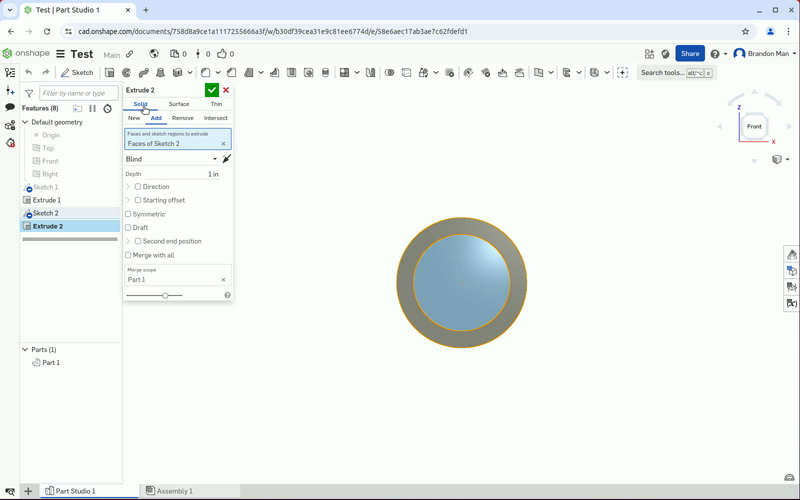
click(143, 106)
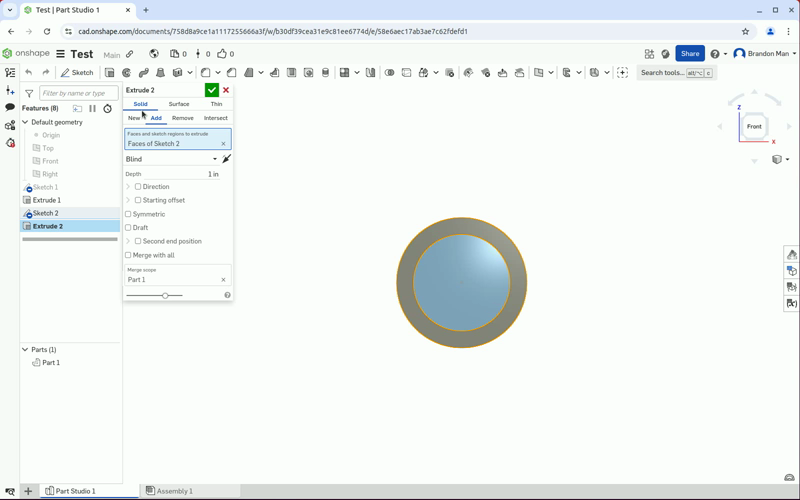
mouse_move(137, 120)
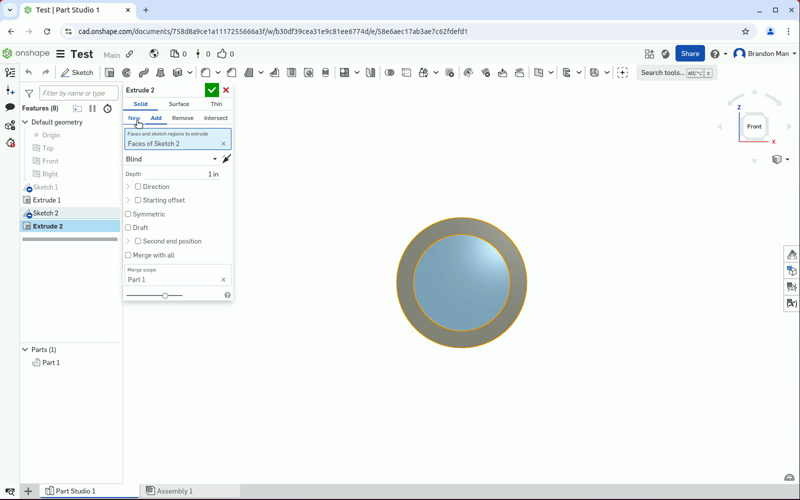
click(137, 120)
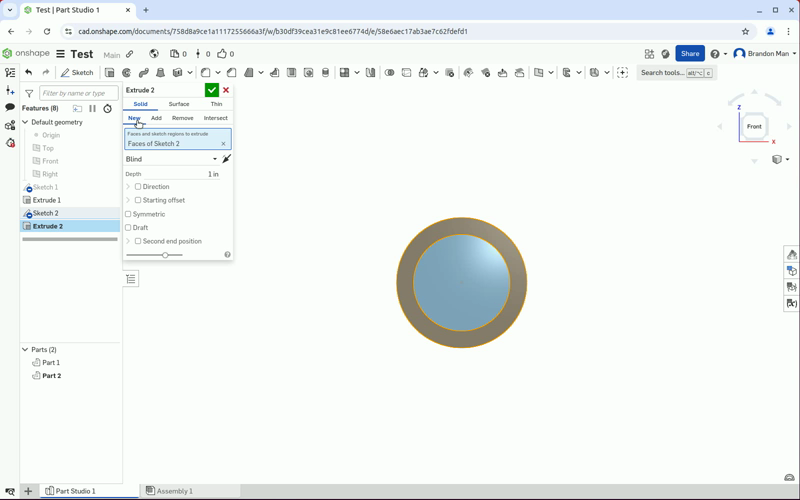
key(tab, 4)
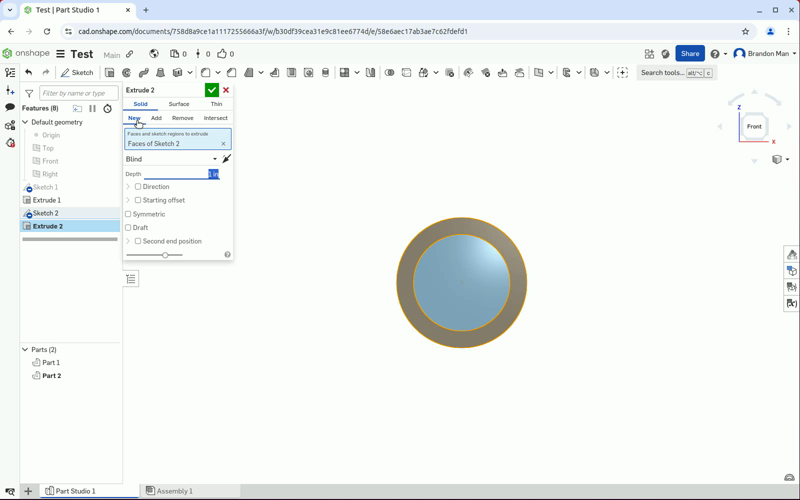
text(23.108)
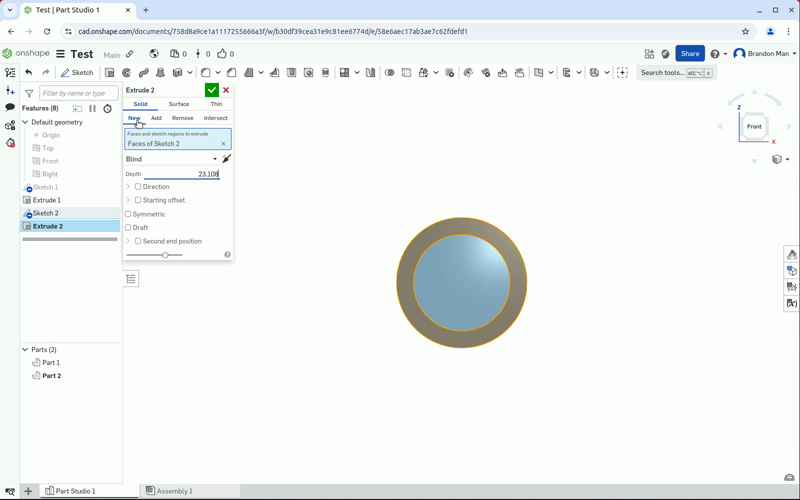
key(enter)
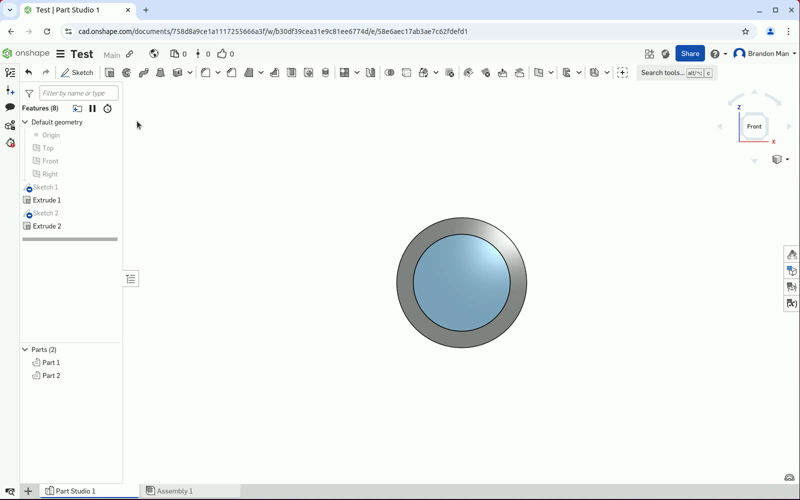
key(shift+h)
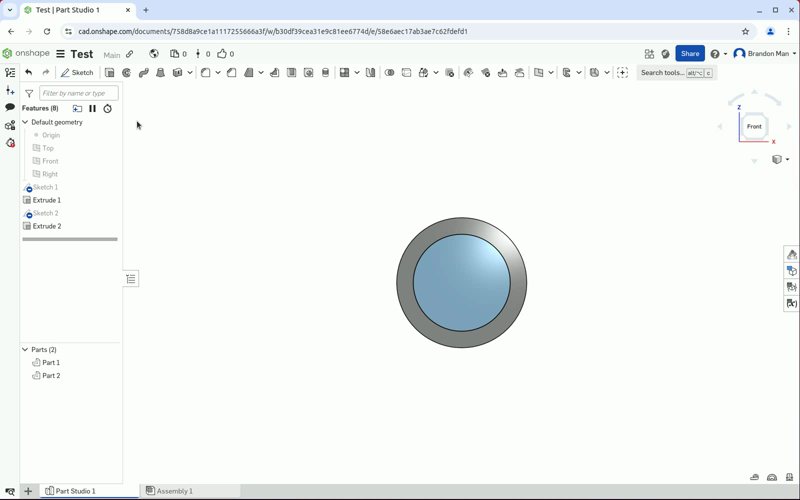
key(shift+h)
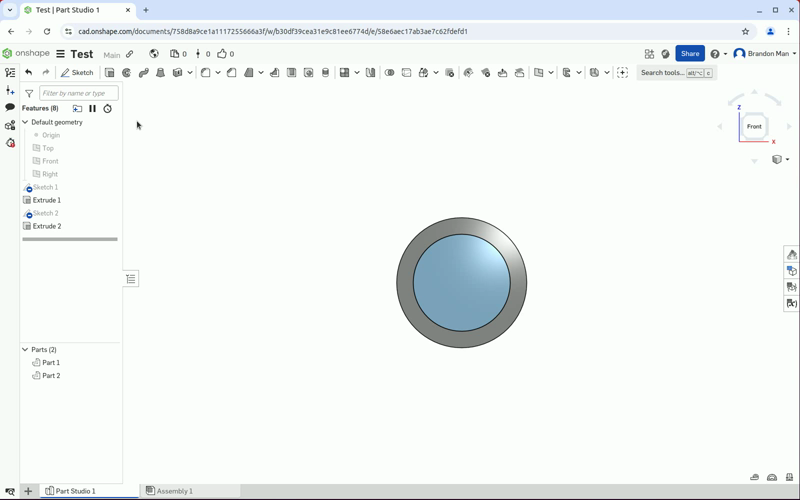
mouse_move(73, 189)
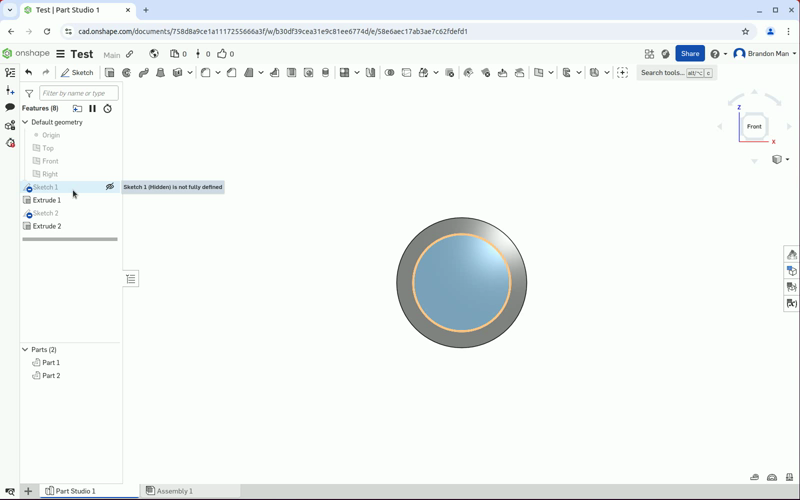
click(73, 189)
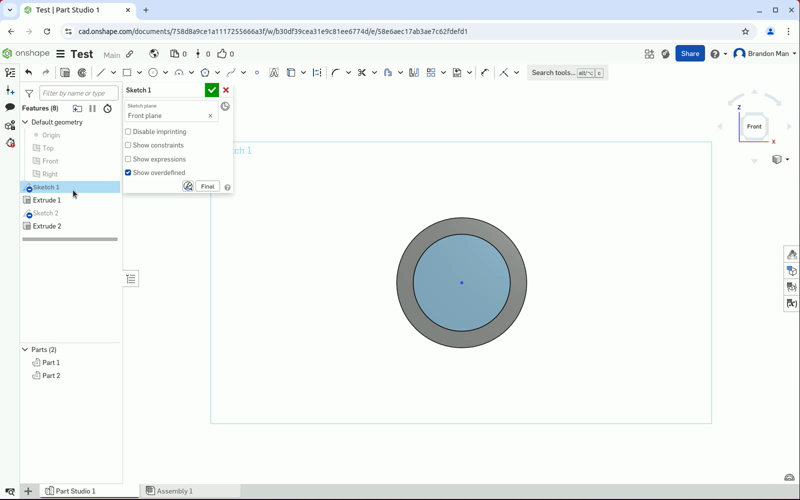
mouse_move(229, 92)
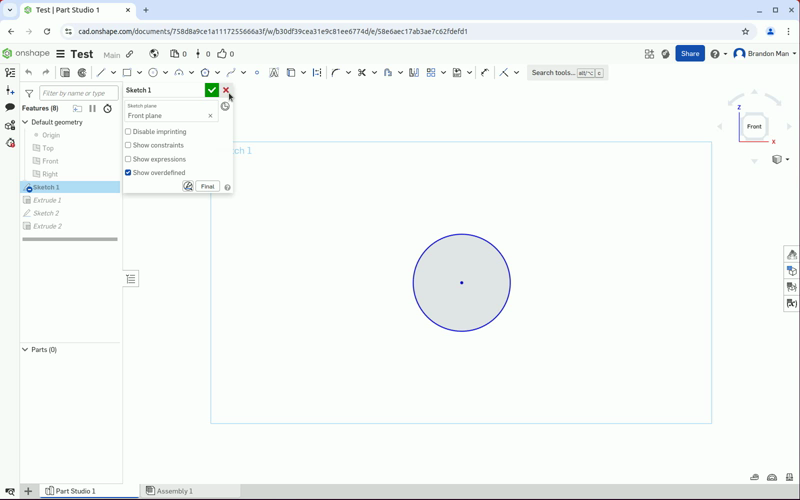
click(229, 92)
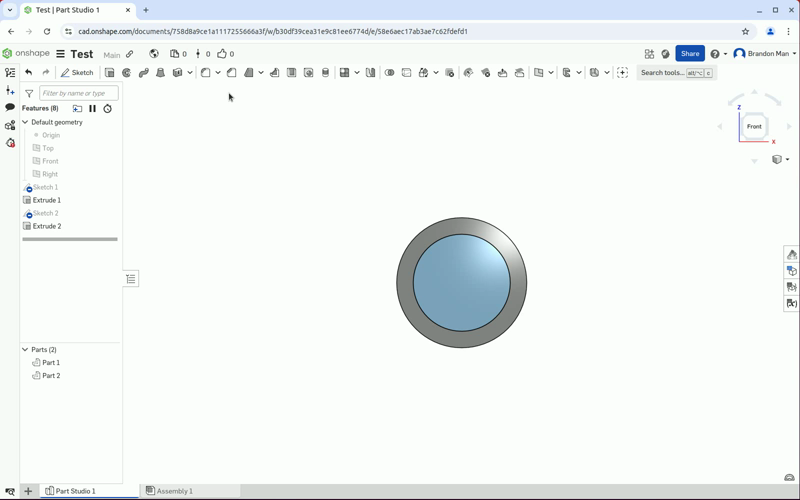
mouse_move(541, 75)
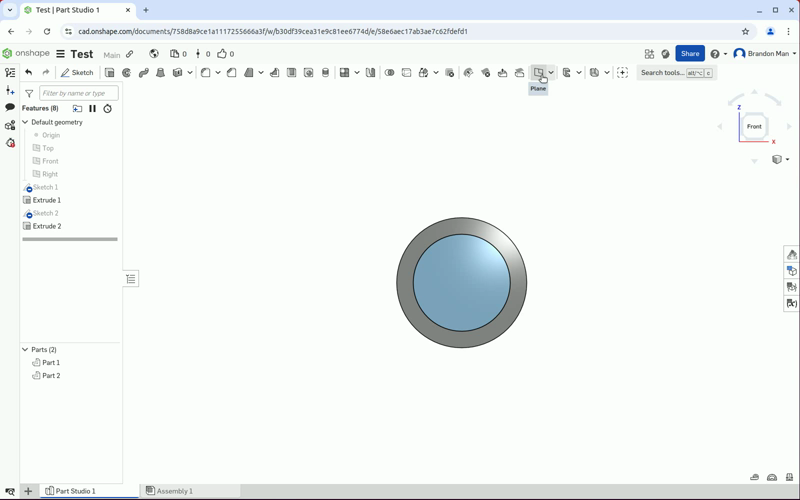
click(541, 75)
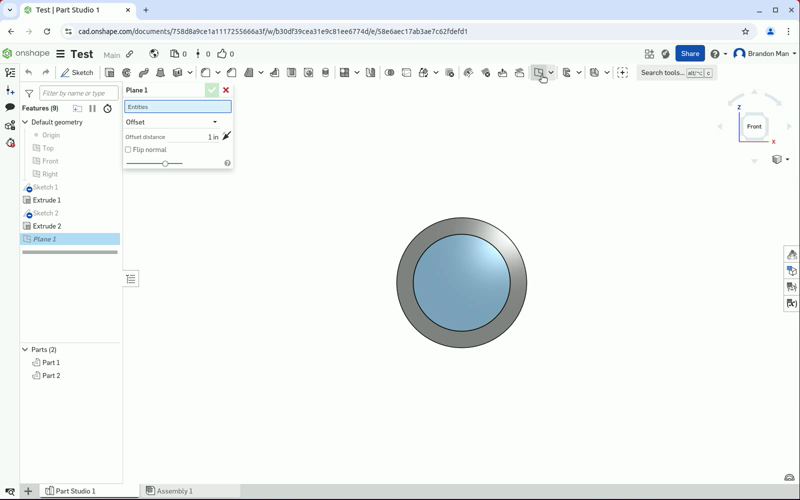
mouse_move(73, 163)
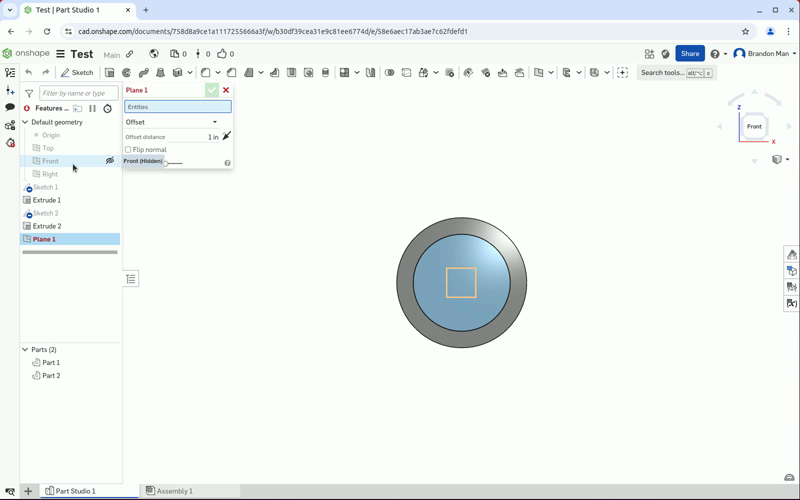
click(73, 163)
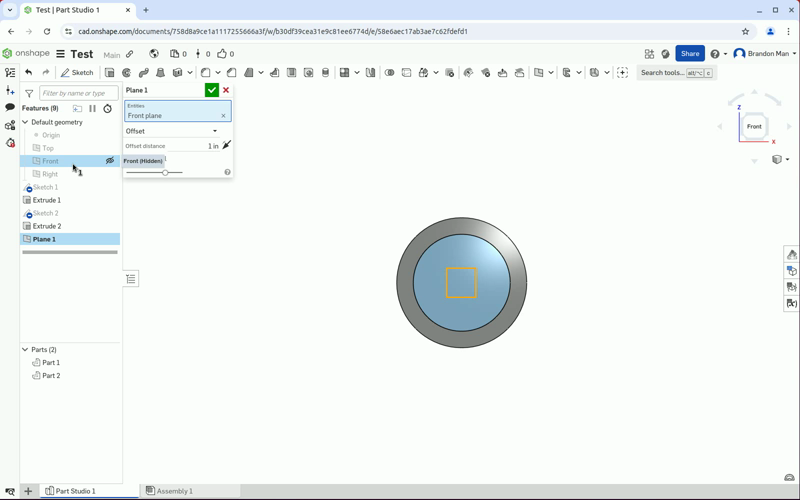
key(tab, 2)
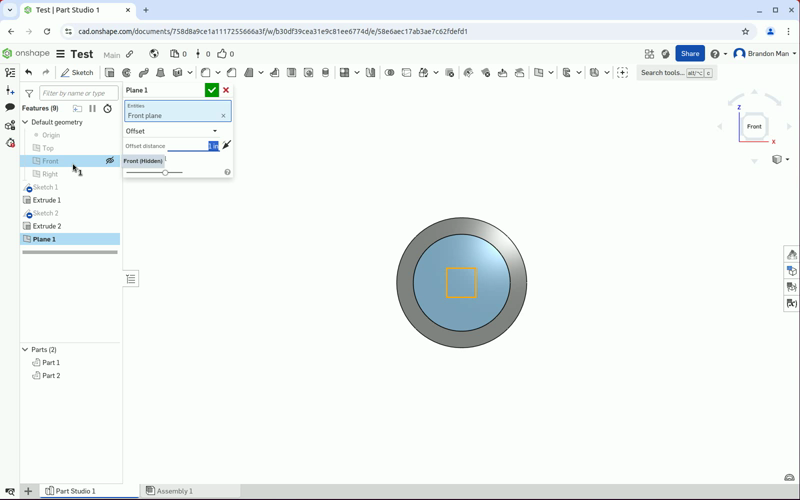
text(23.108)
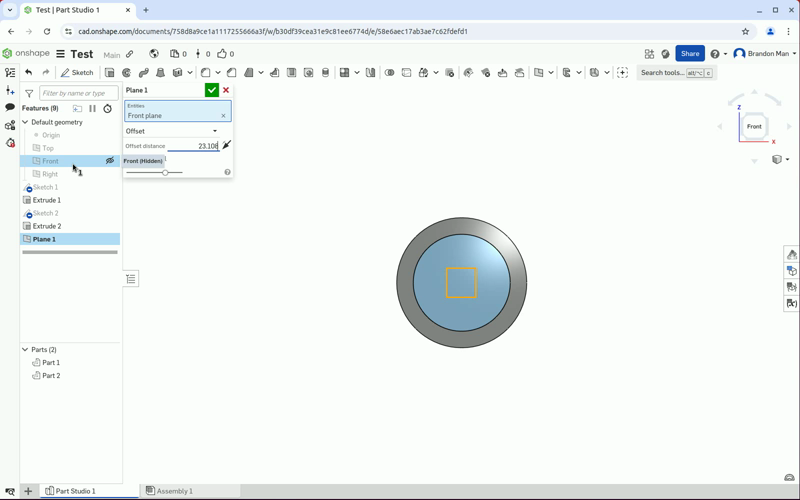
key(enter, 2)
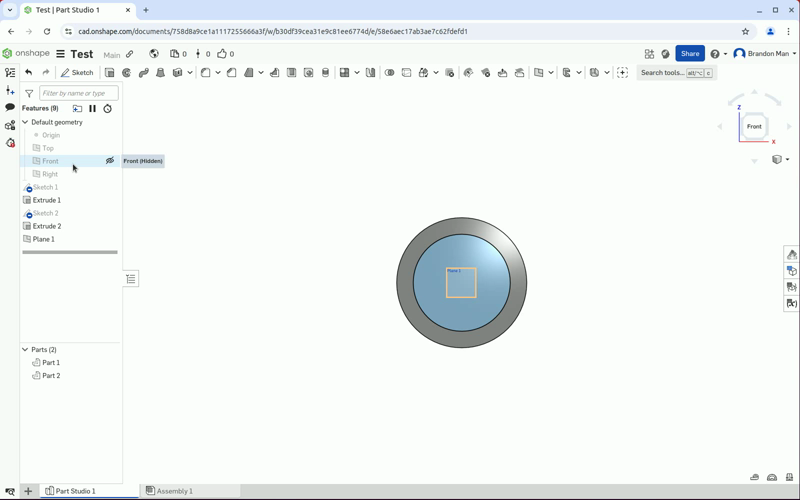
key(shift+s)
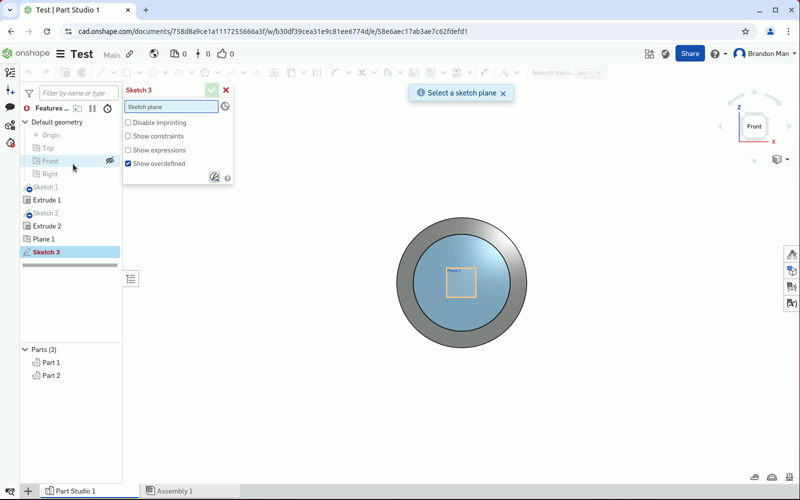
mouse_move(73, 241)
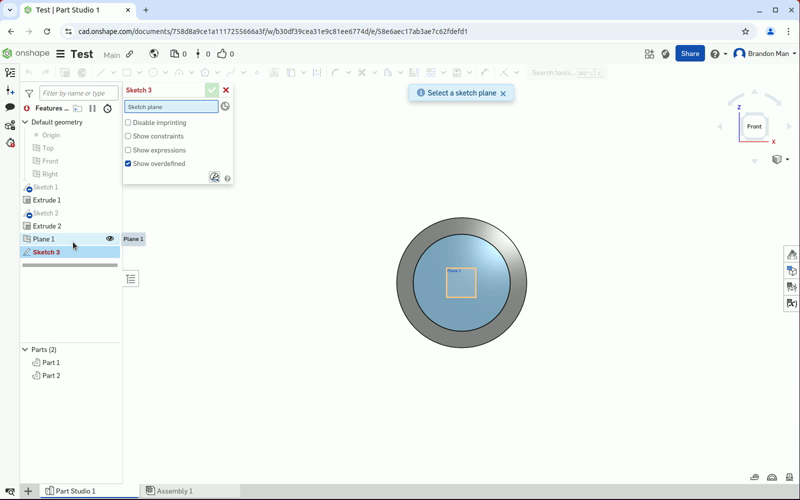
click(73, 241)
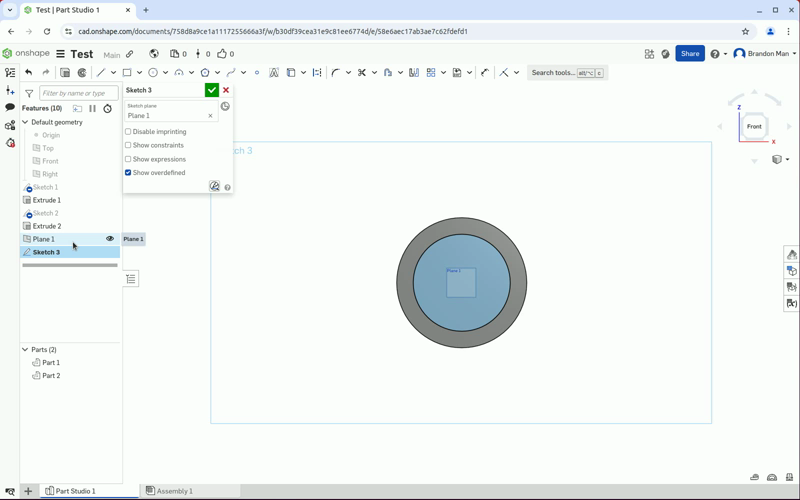
mouse_move(73, 352)
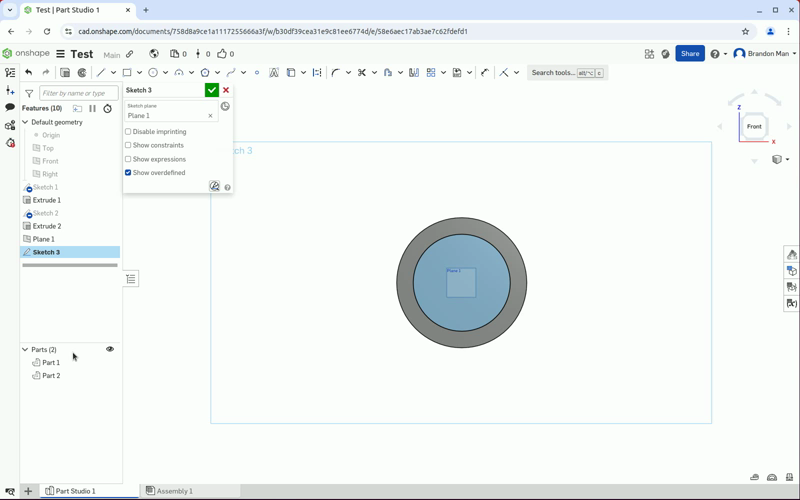
key(y)
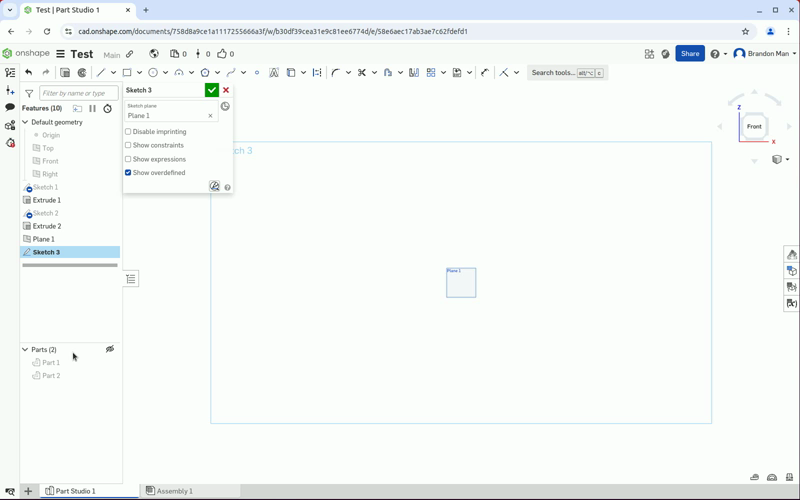
key(c)
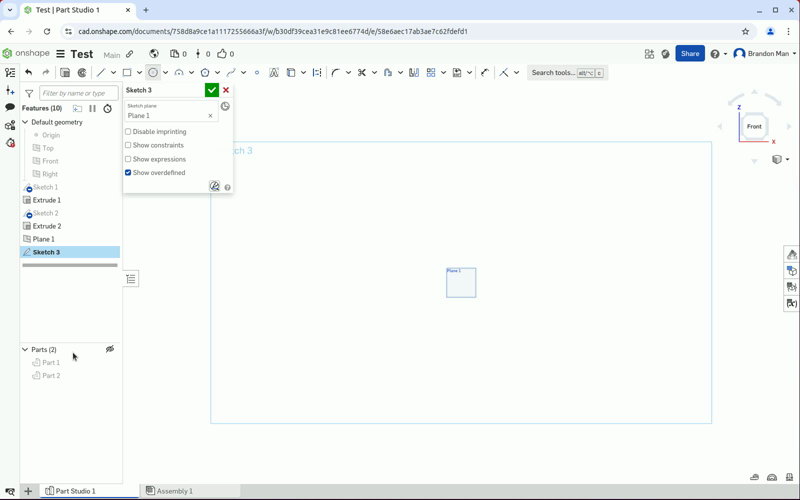
key_down(shift)
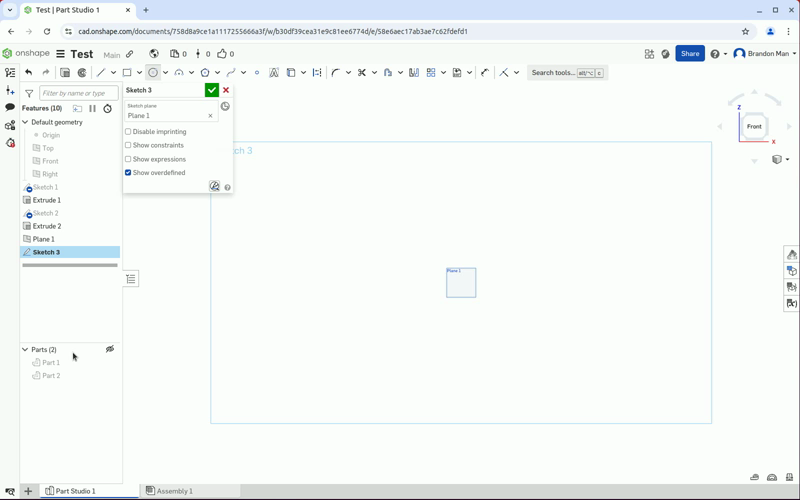
mouse_move(457, 290)
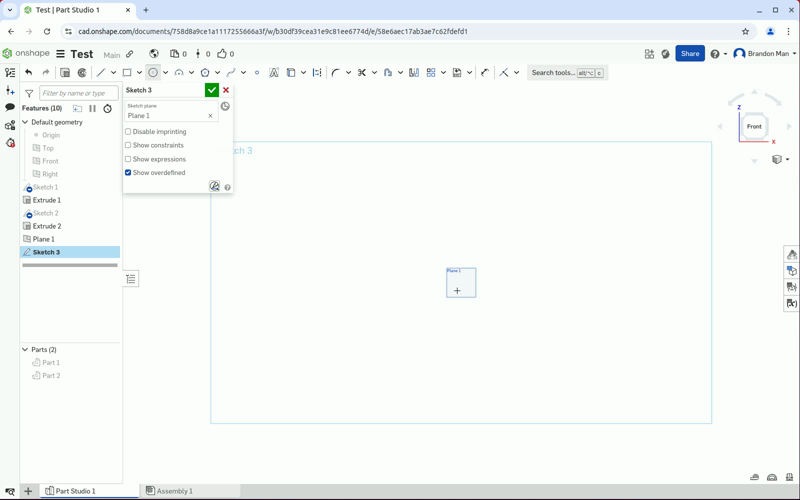
click(457, 290)
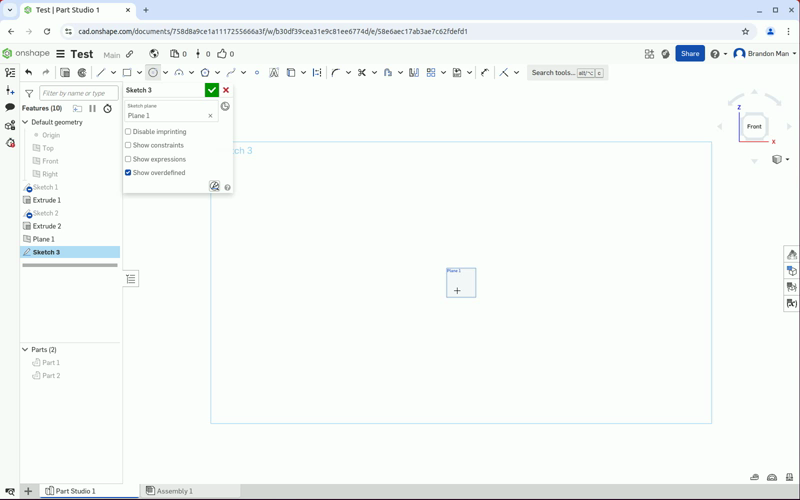
key_up(shift)
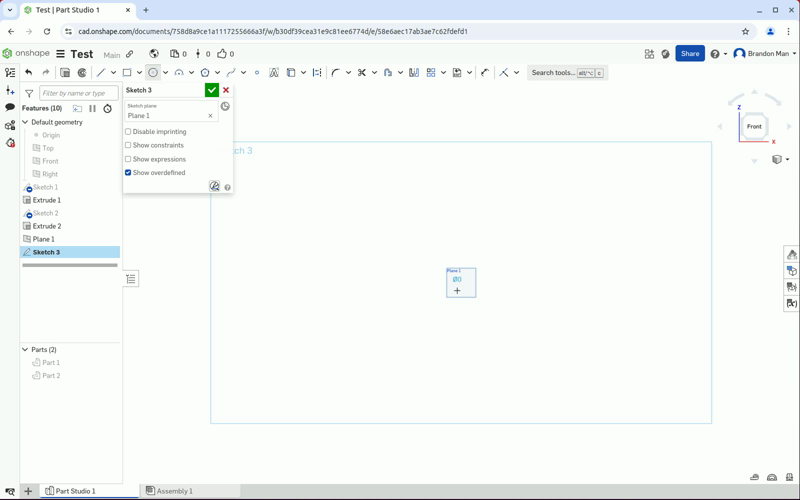
mouse_move(497, 290)
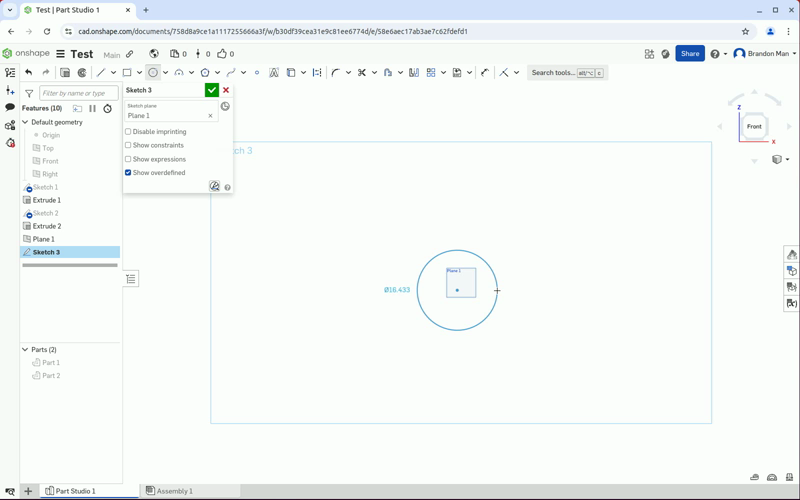
click(497, 290)
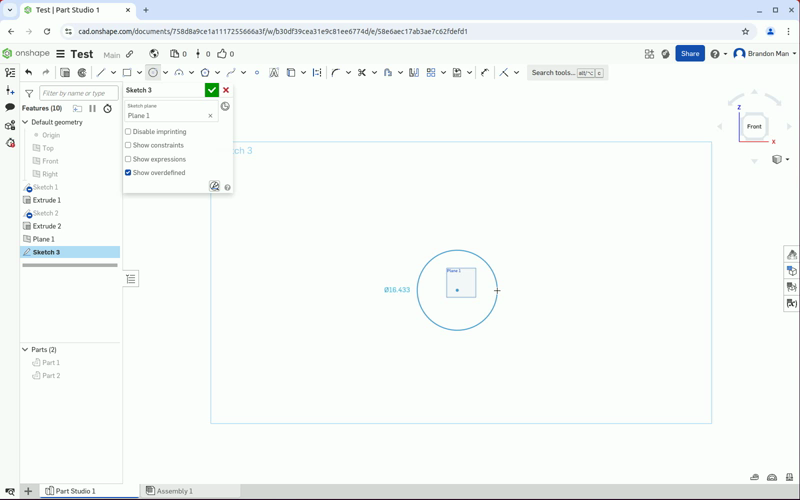
key(esc)
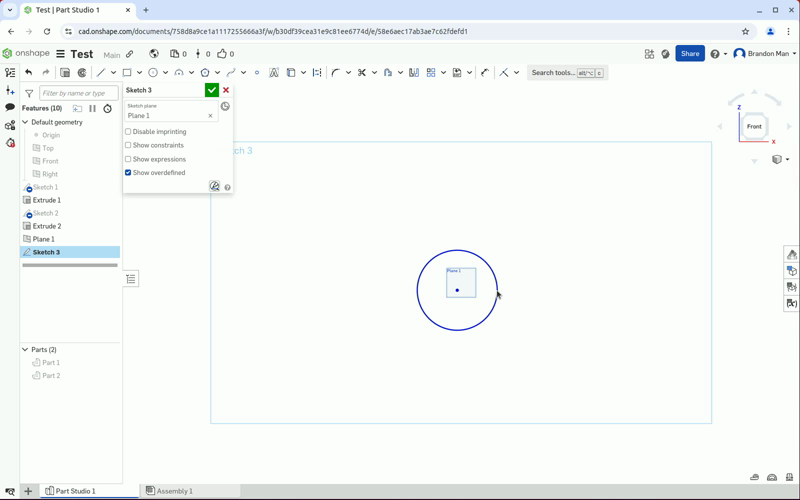
mouse_move(443, 294)
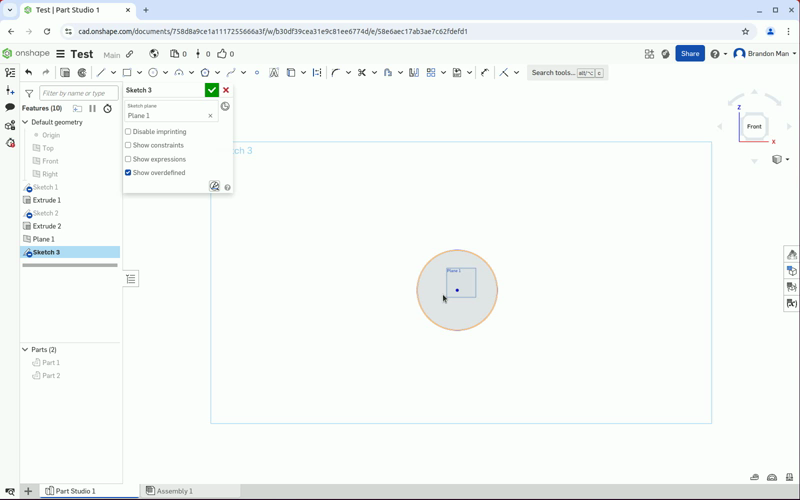
click(443, 294)
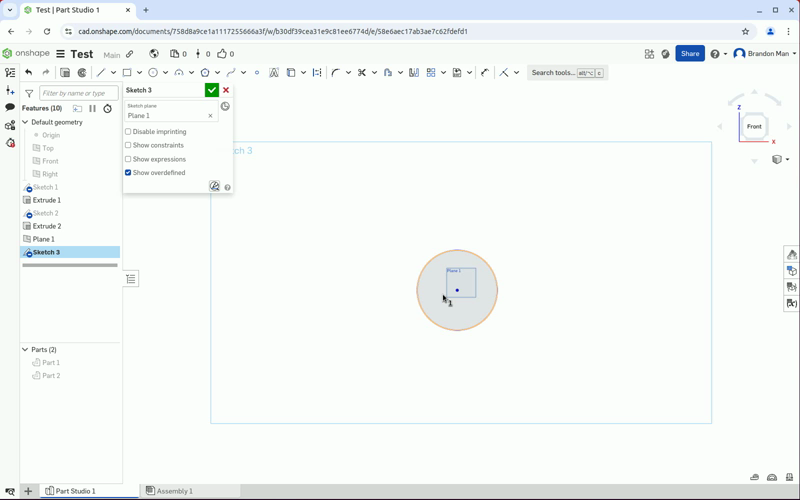
mouse_move(73, 352)
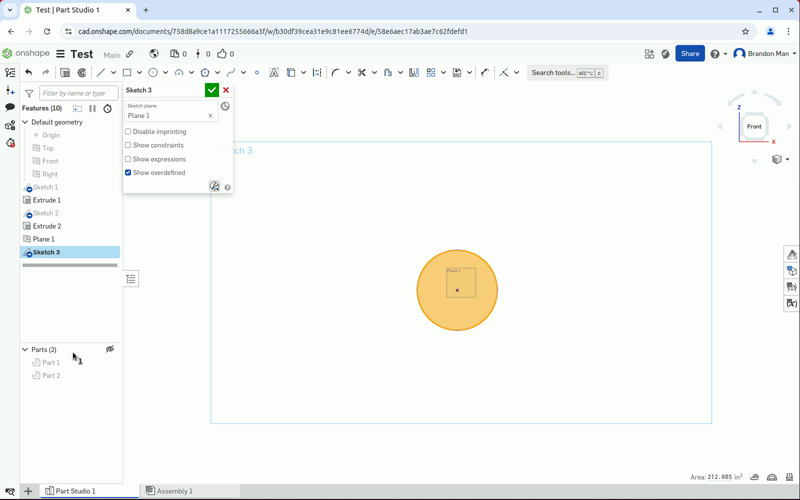
key(shift+y)
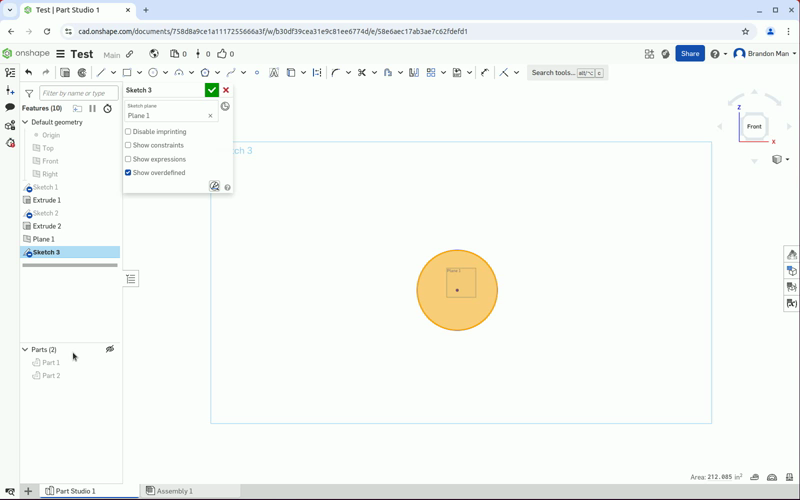
key(shift+e)
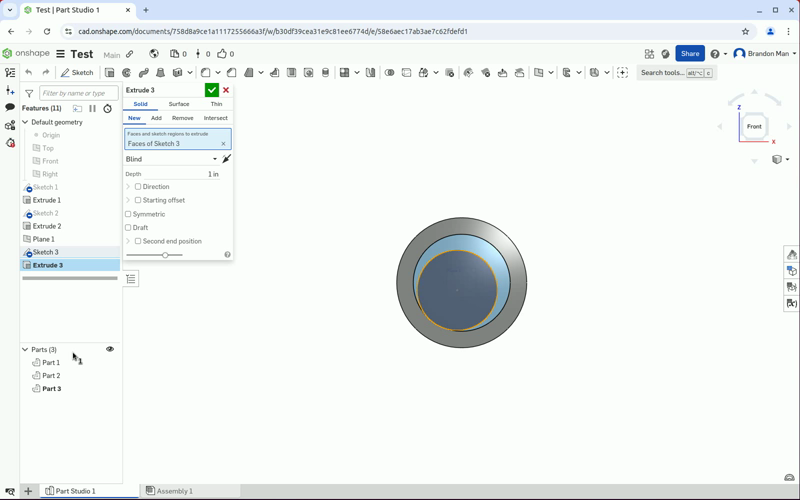
mouse_move(143, 106)
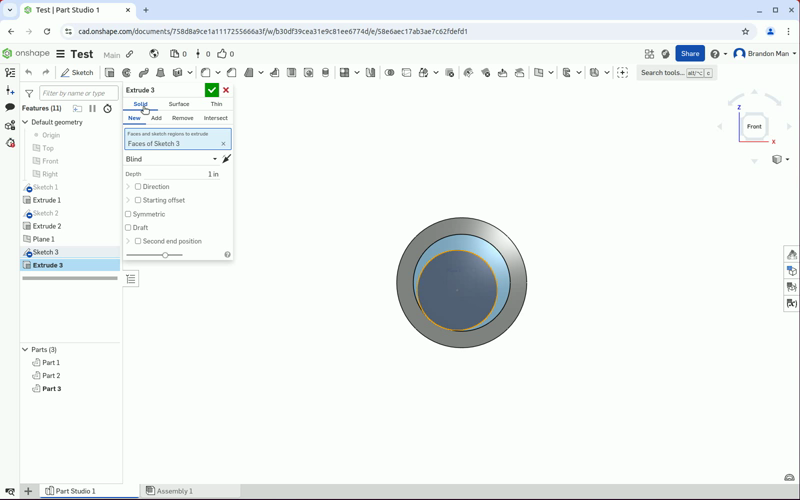
click(143, 106)
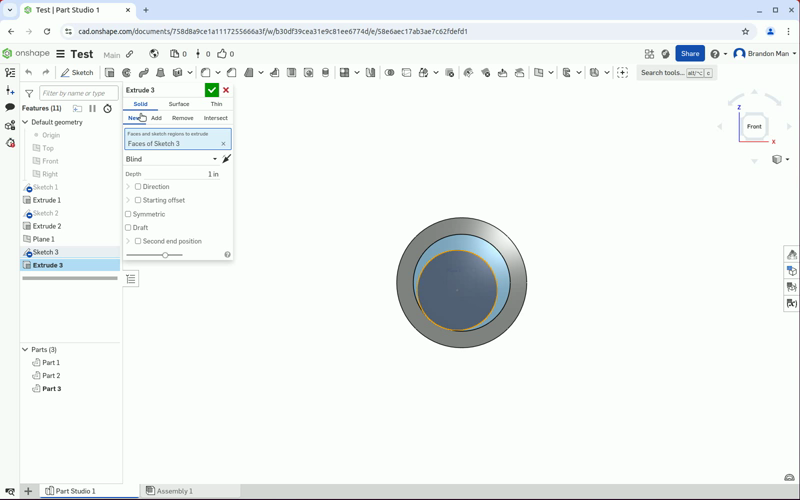
mouse_move(137, 120)
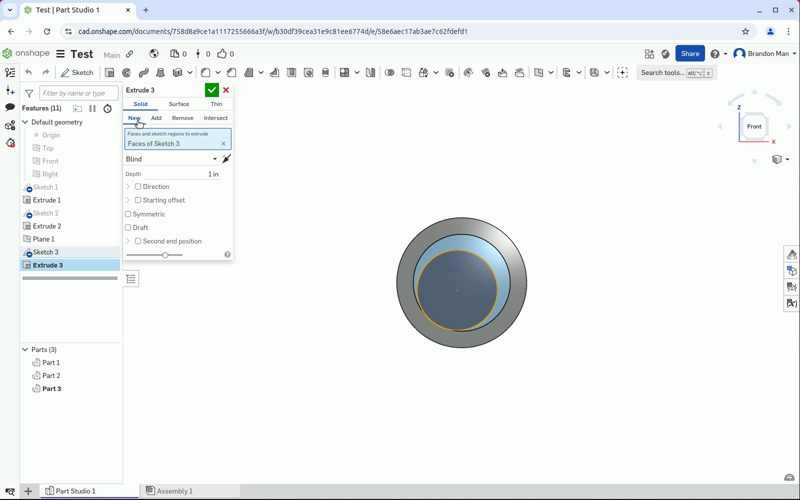
click(137, 120)
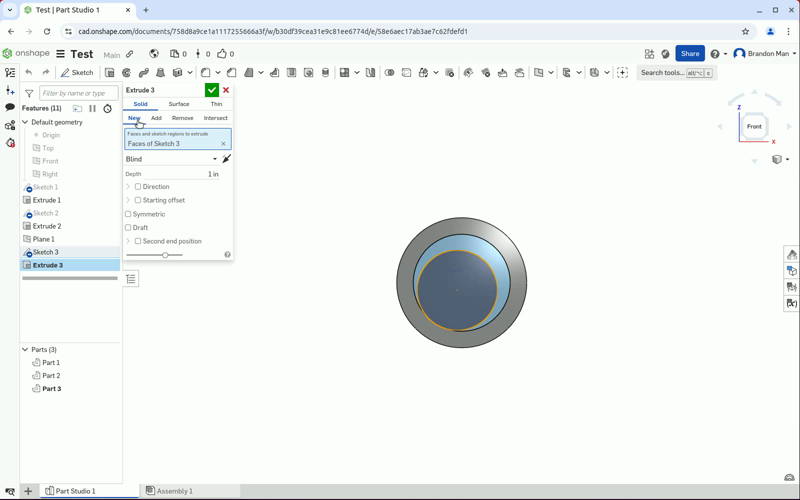
key(tab, 4)
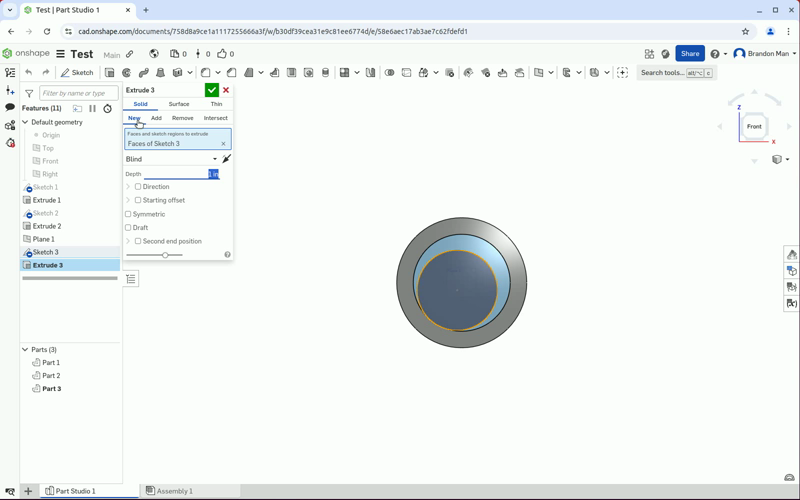
text(-30.811)
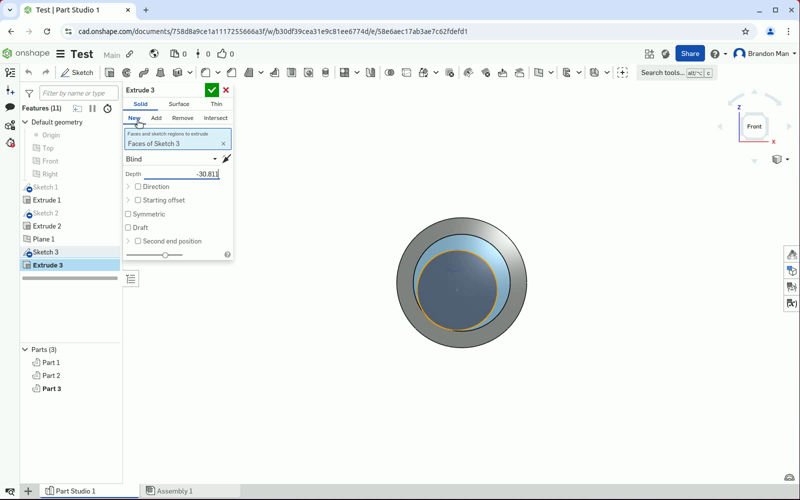
key(enter)
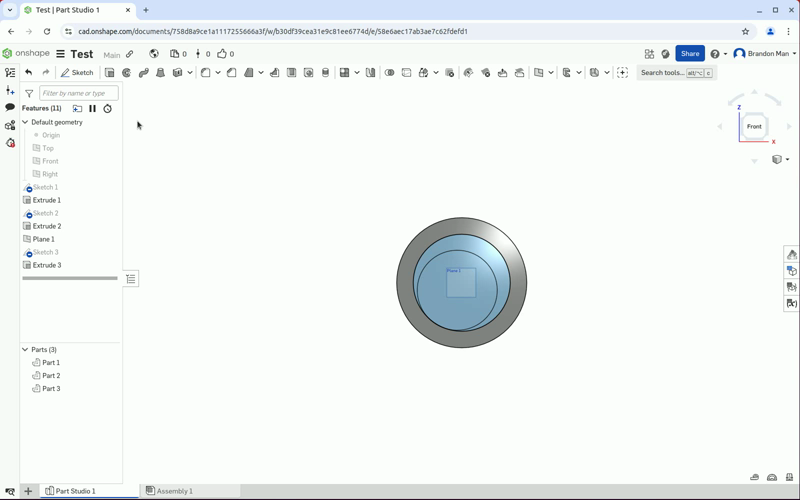
key(shift+h)
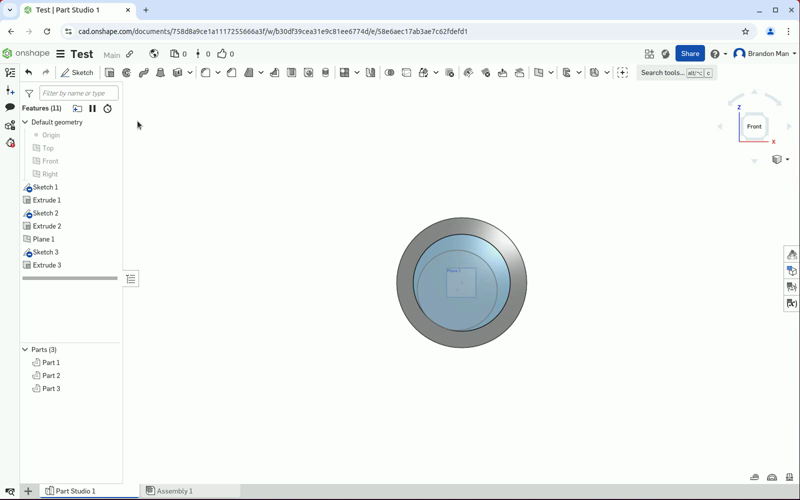
key(shift+h)
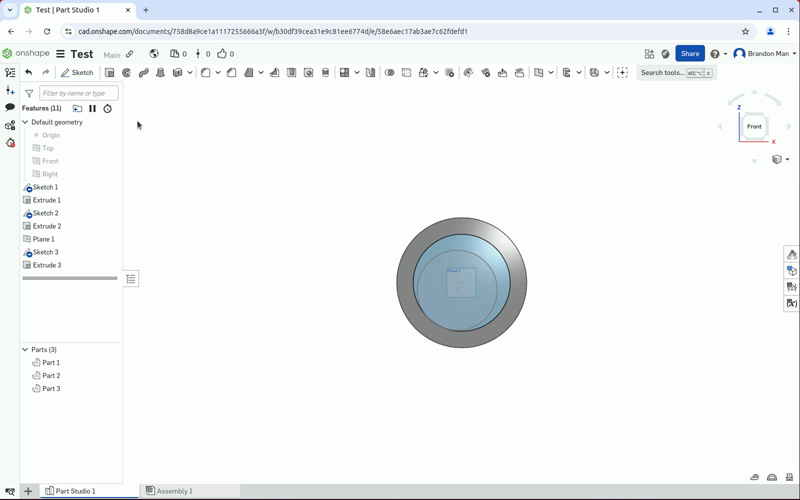
key(shift+7)
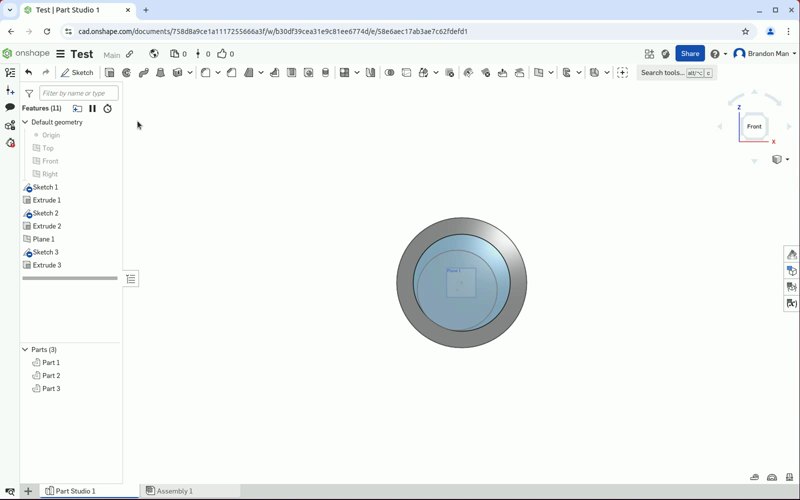
key(left, 2)
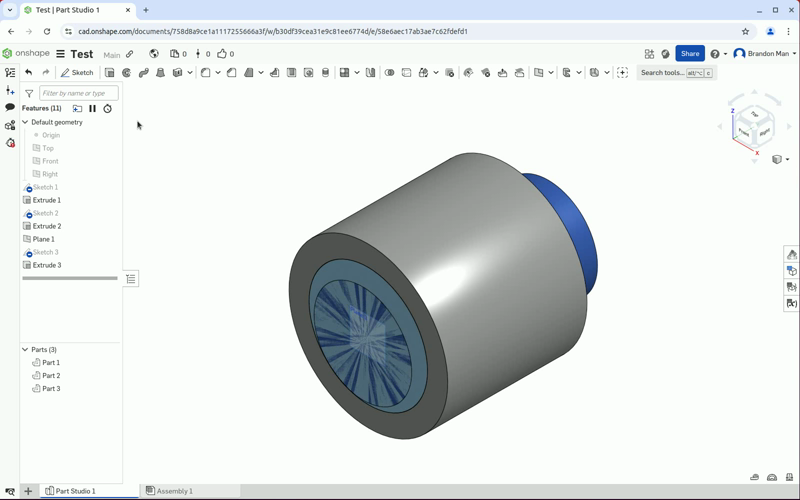
key(down, 2)
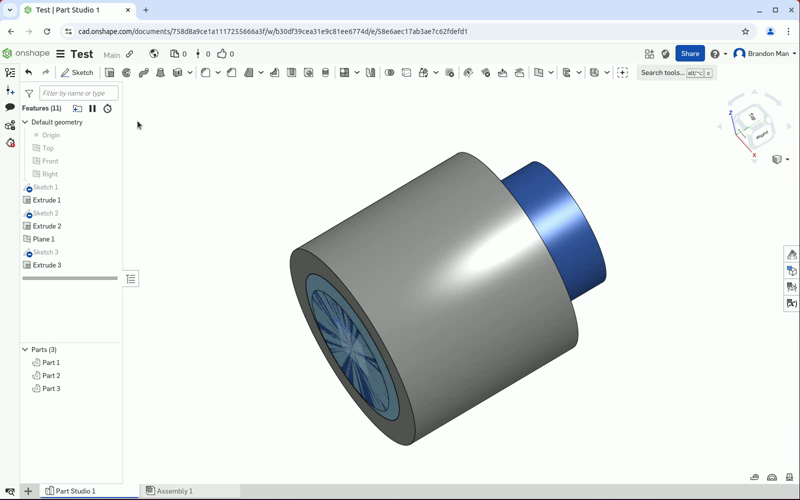
key(up, 2)
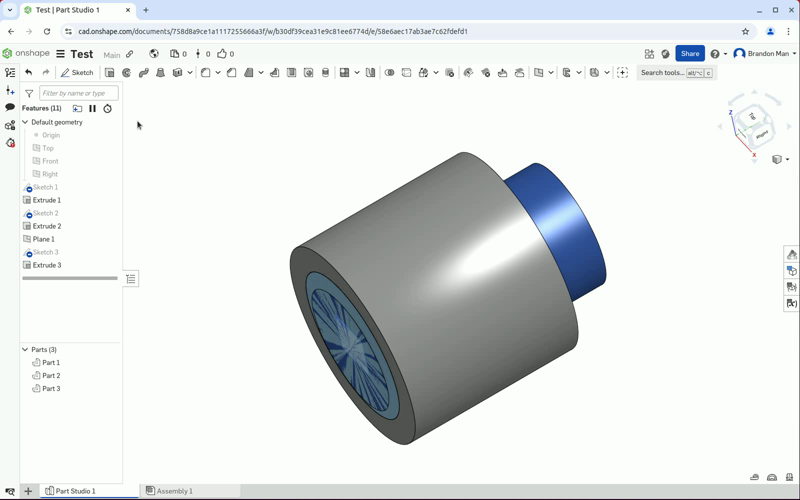
key(right, 2)
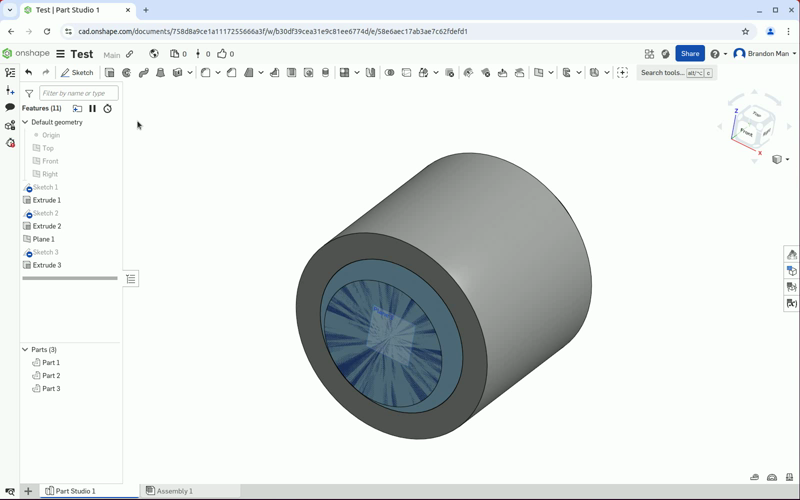
mouse_move(73, 189)
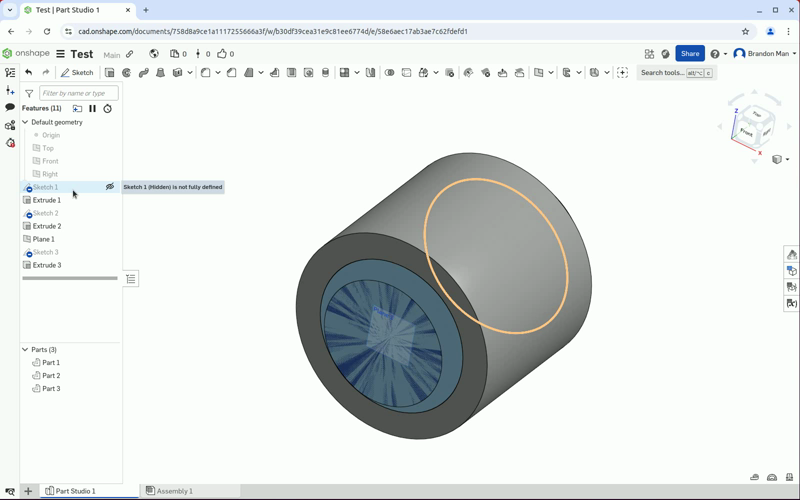
click(73, 189)